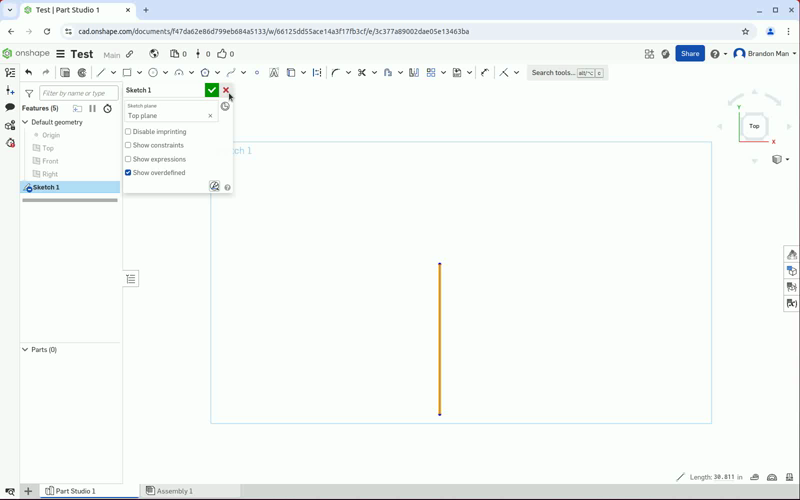
key(shift+h)
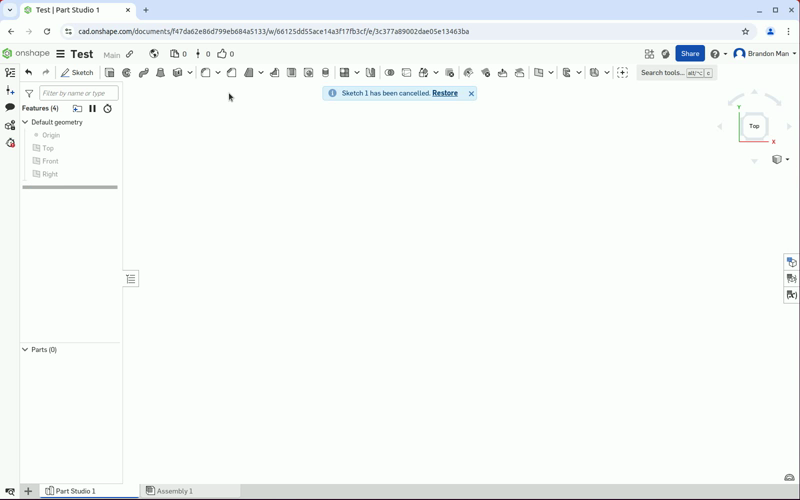
mouse_move(73, 352)
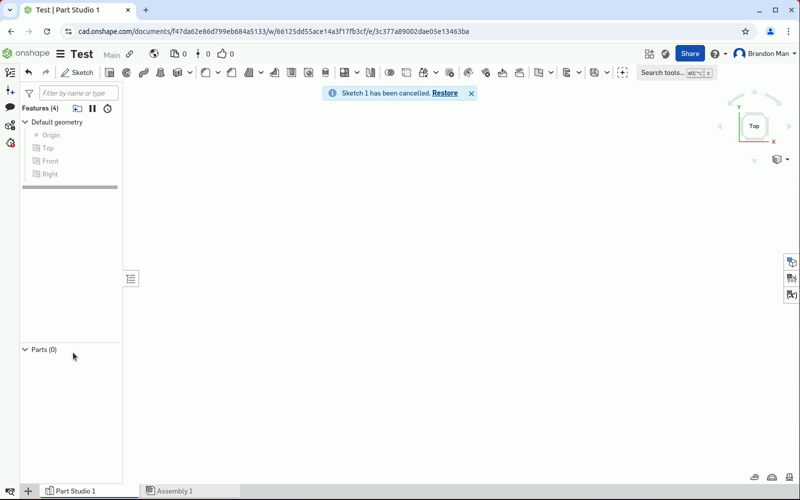
key(y)
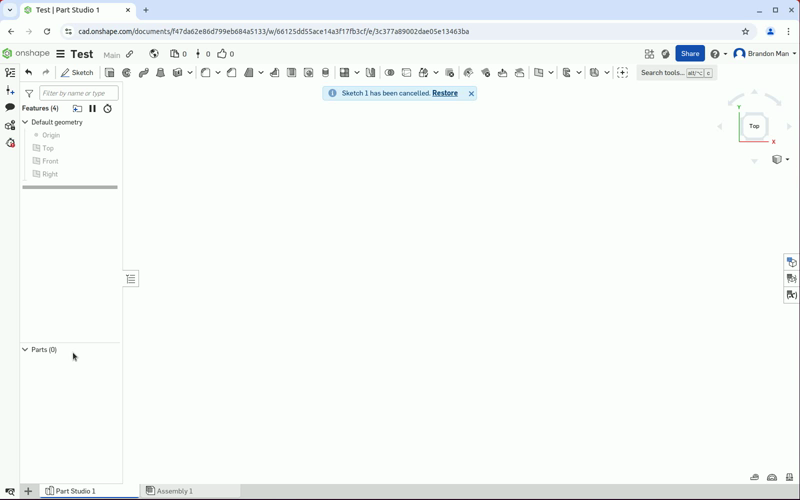
key(shift+p)
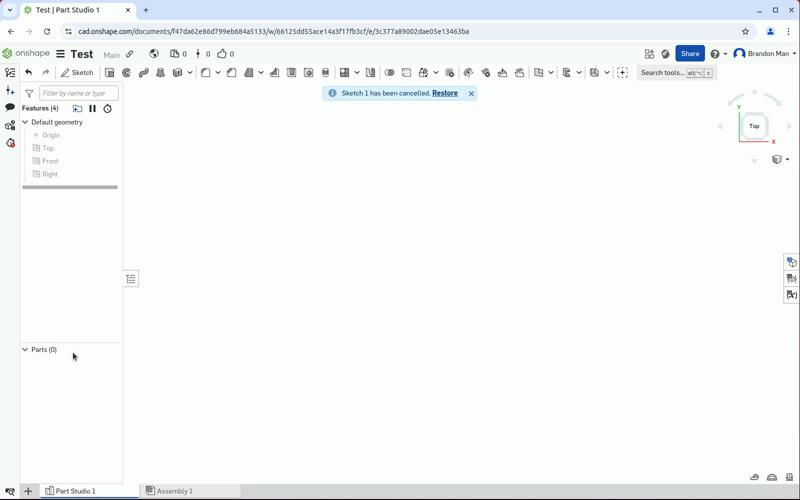
key(space)
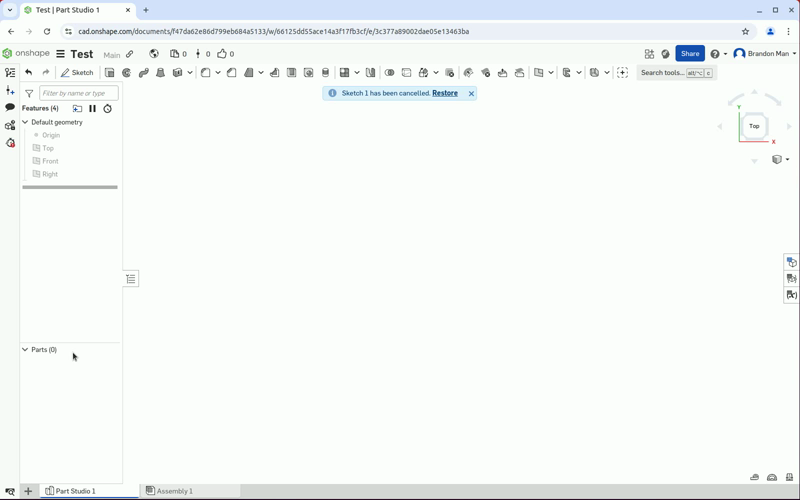
key_down(shift)
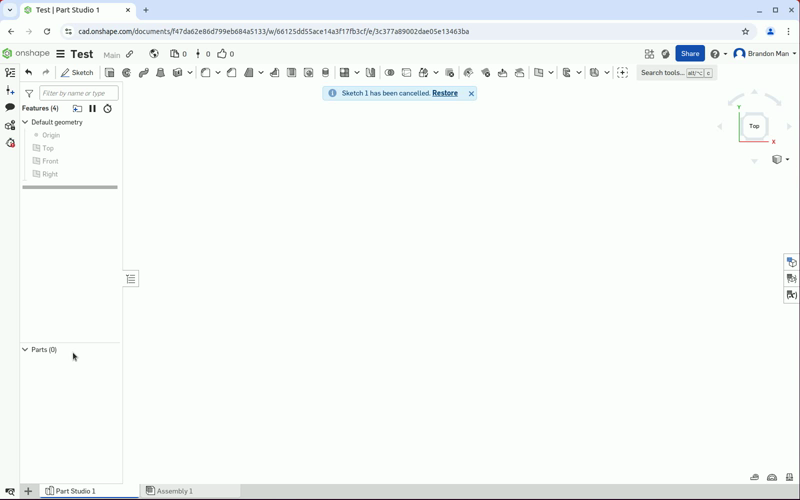
key(up)
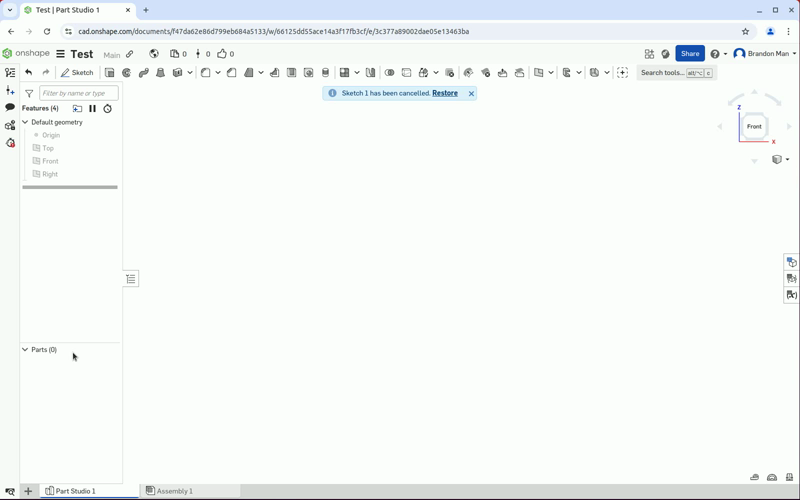
key_up(shift)
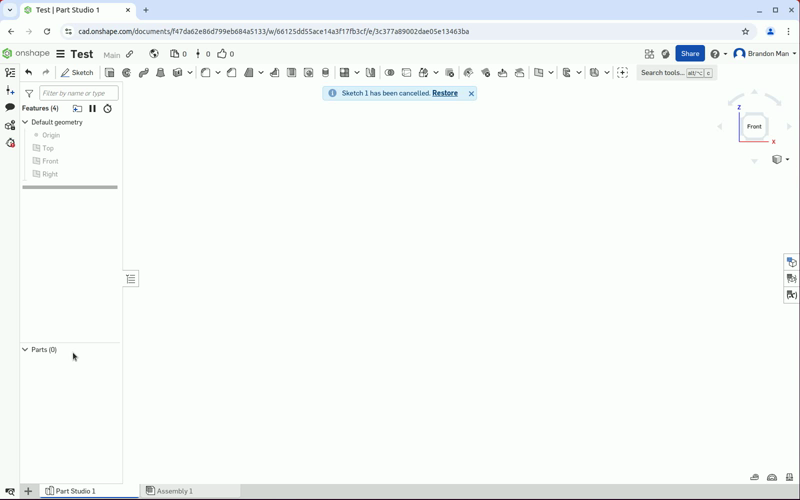
mouse_move(73, 352)
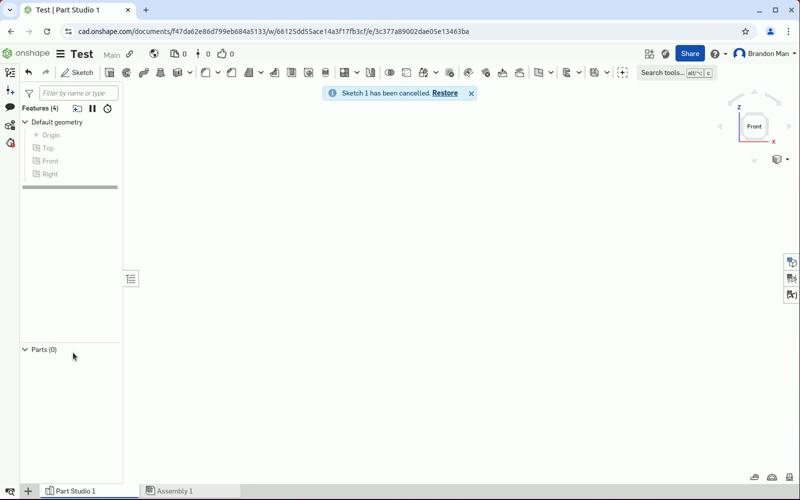
key(shift+y)
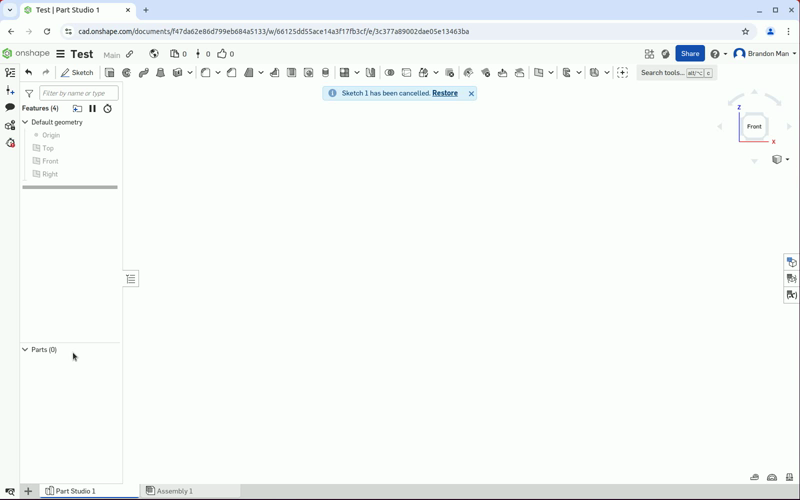
key(shift+s)
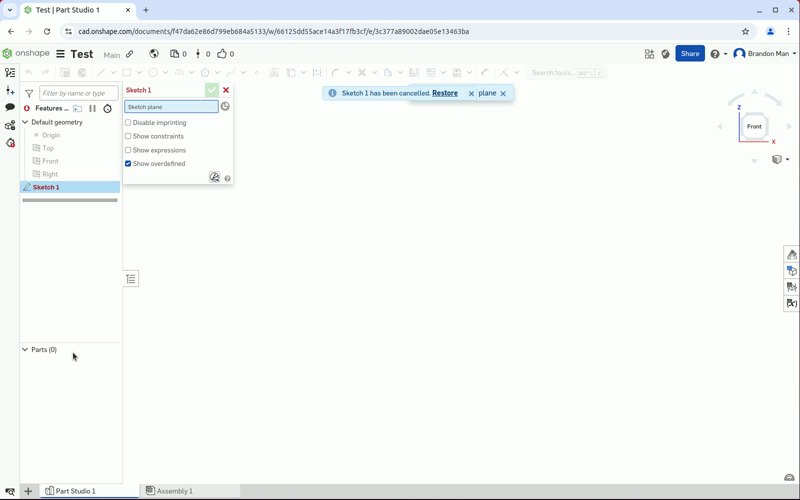
mouse_move(73, 163)
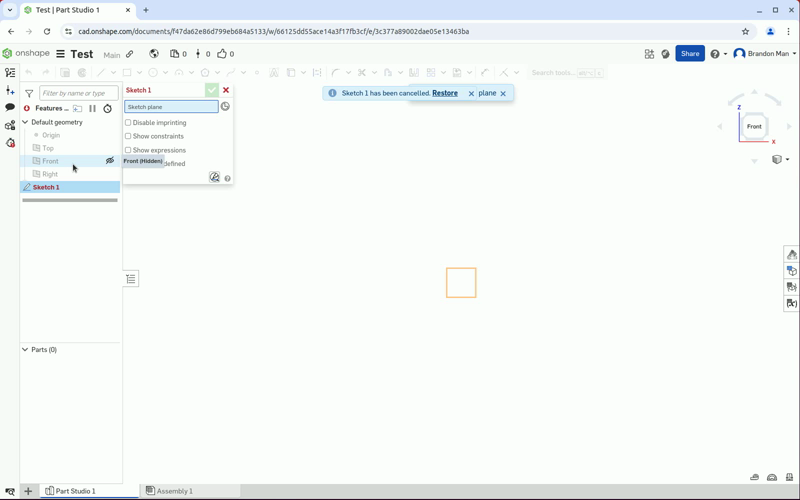
click(73, 163)
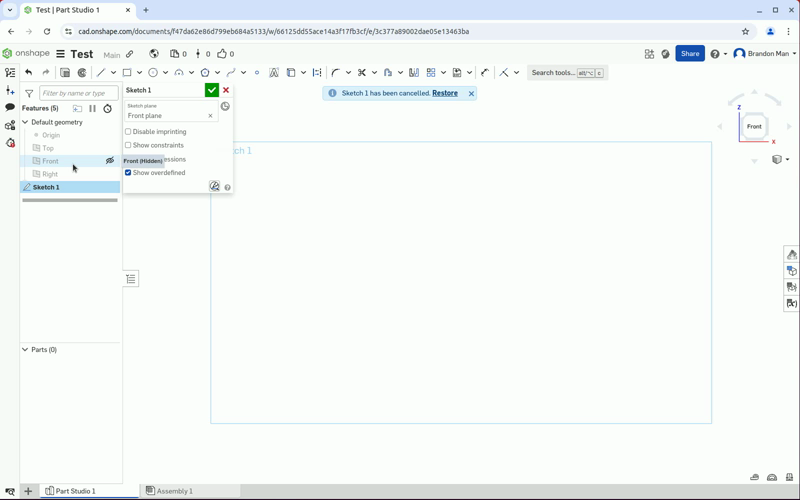
mouse_move(73, 352)
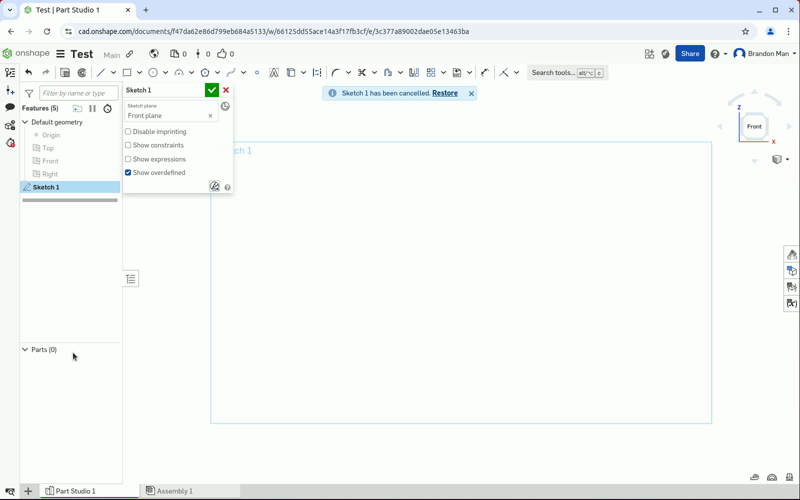
key(y)
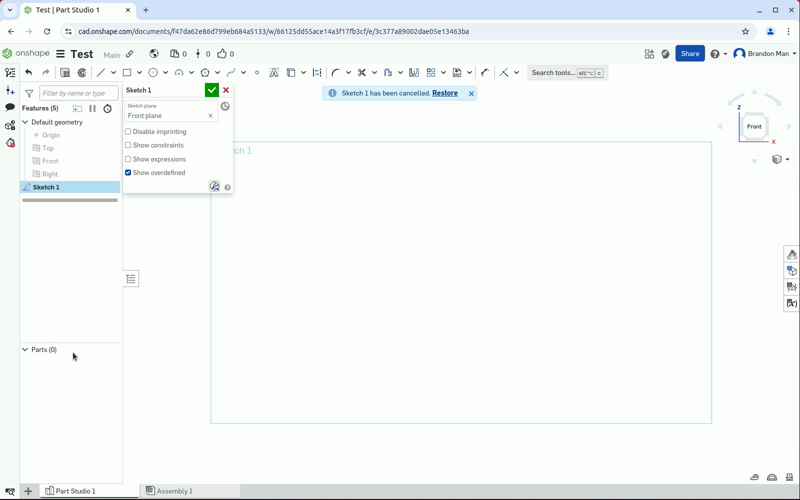
key(l)
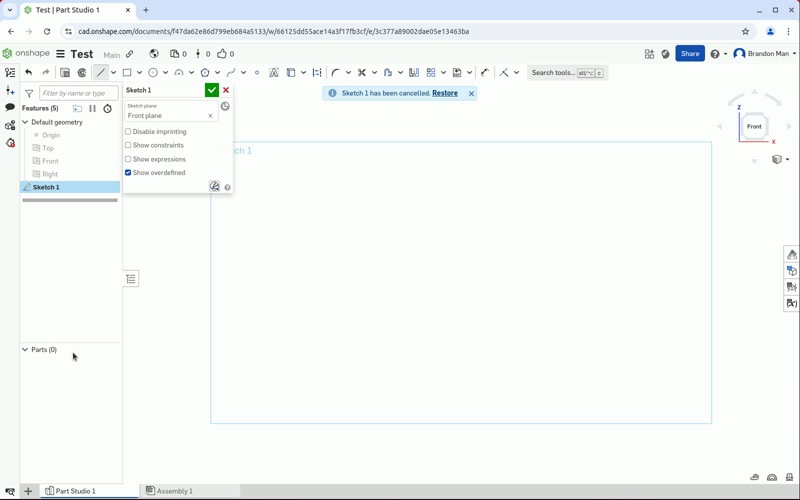
key_down(shift)
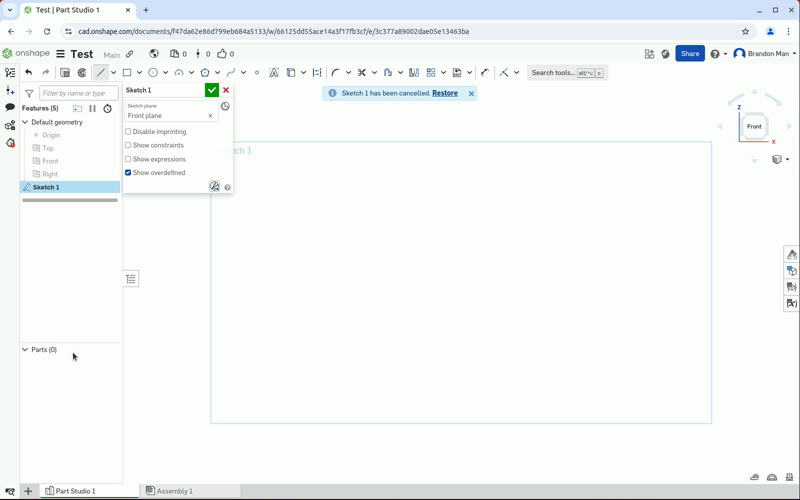
mouse_move(460, 282)
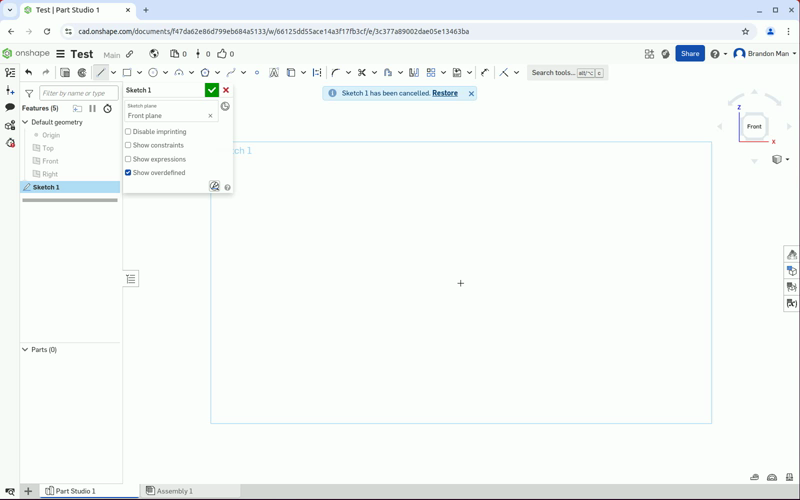
click(460, 282)
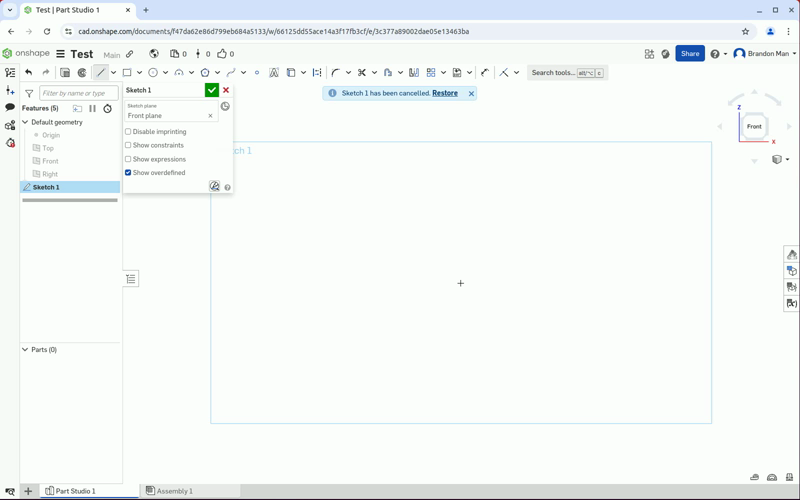
key_up(shift)
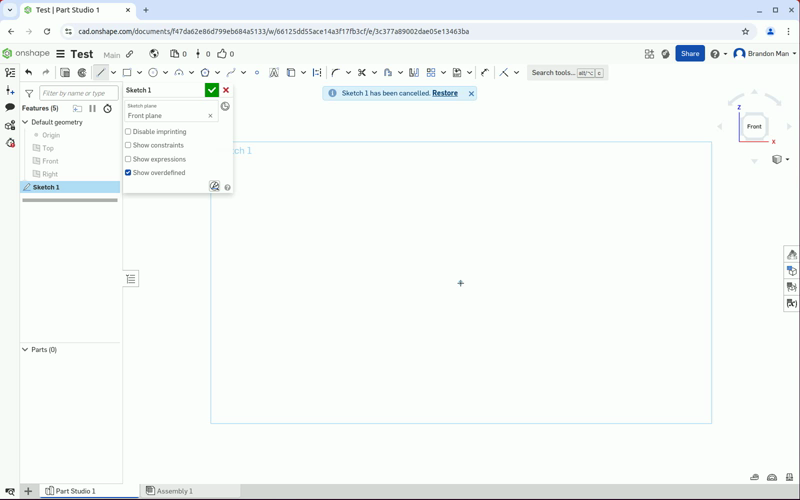
key_down(shift)
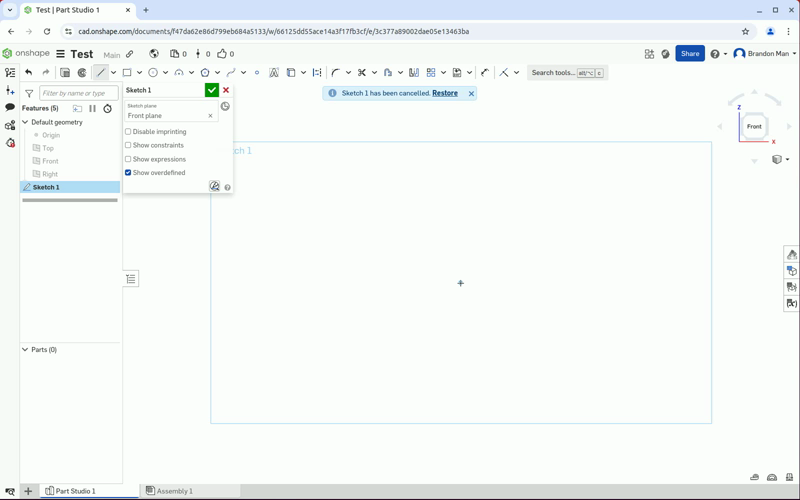
mouse_move(573, 282)
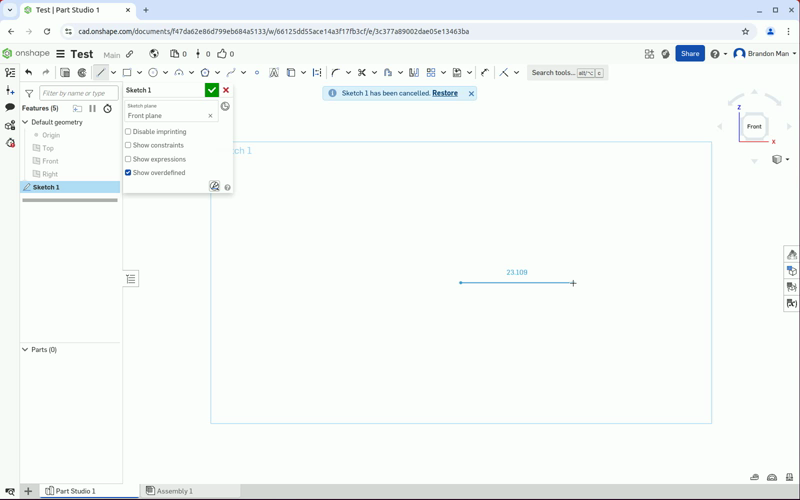
click(573, 282)
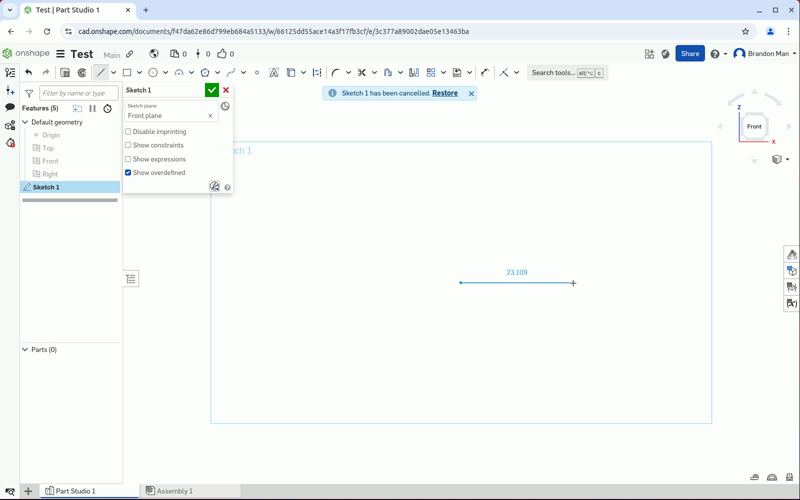
key_up(shift)
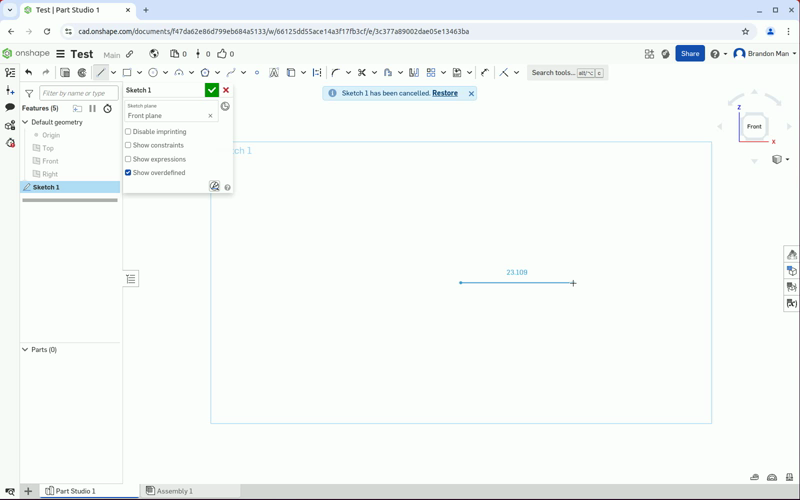
key_down(shift)
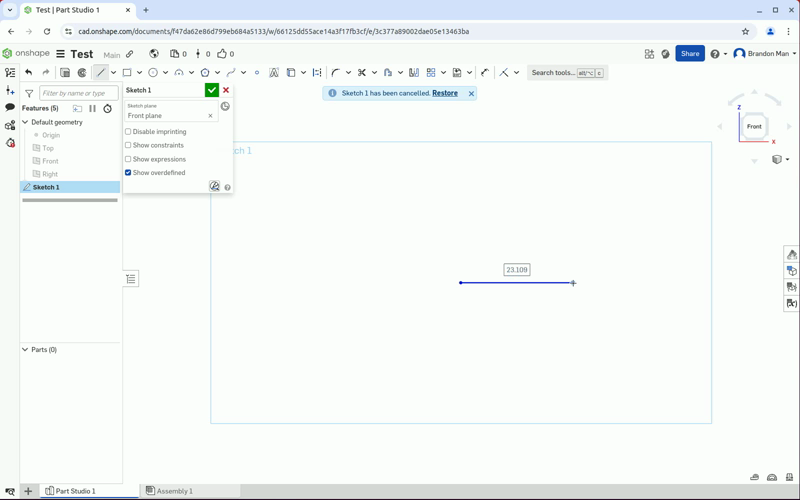
mouse_move(589, 282)
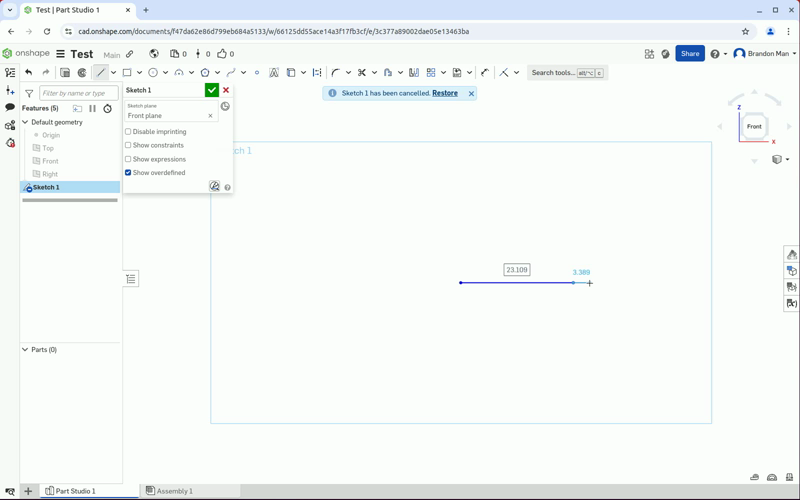
mouse_move(573, 245)
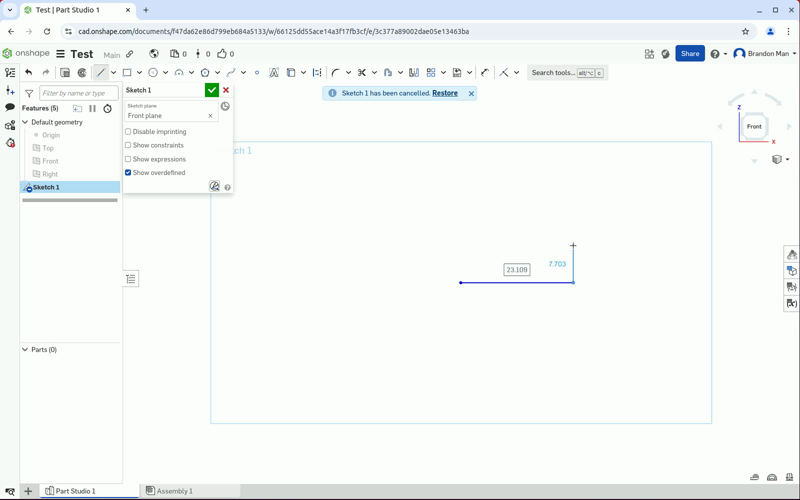
click(573, 245)
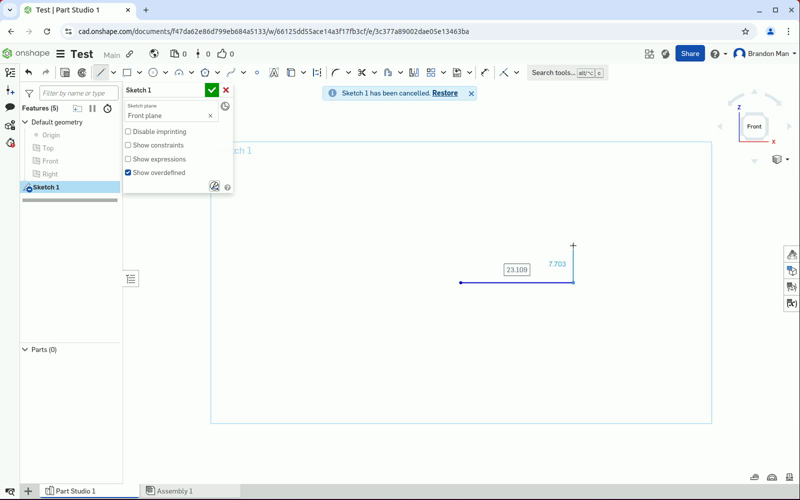
key_up(shift)
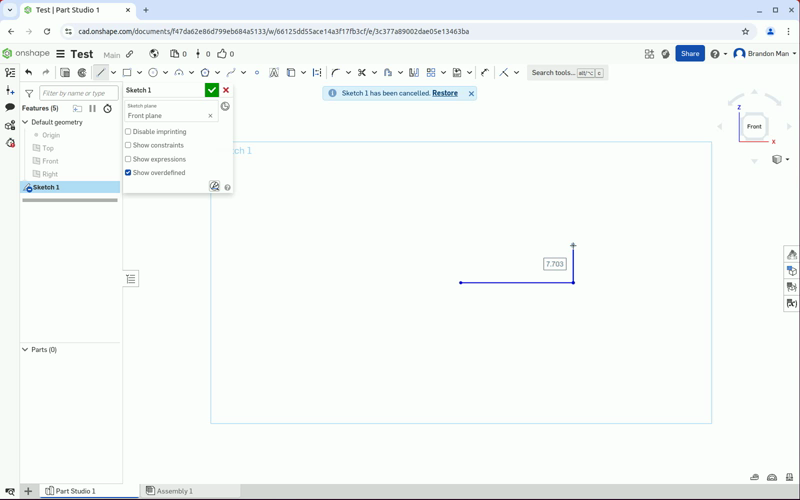
key_down(shift)
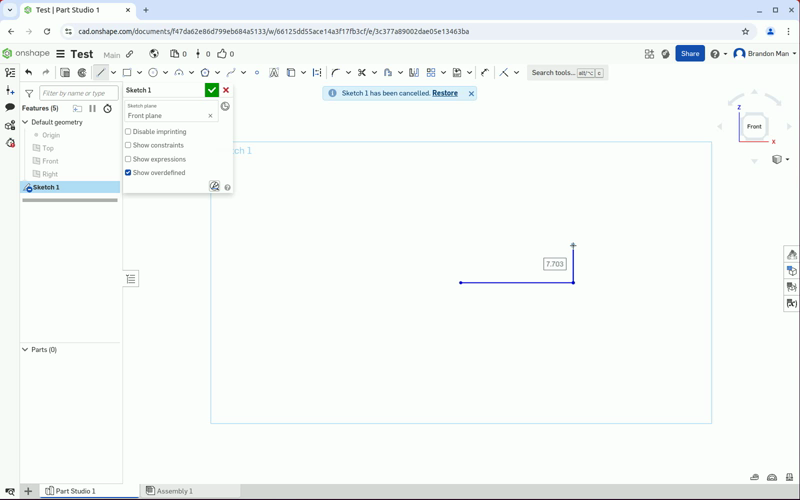
mouse_move(460, 245)
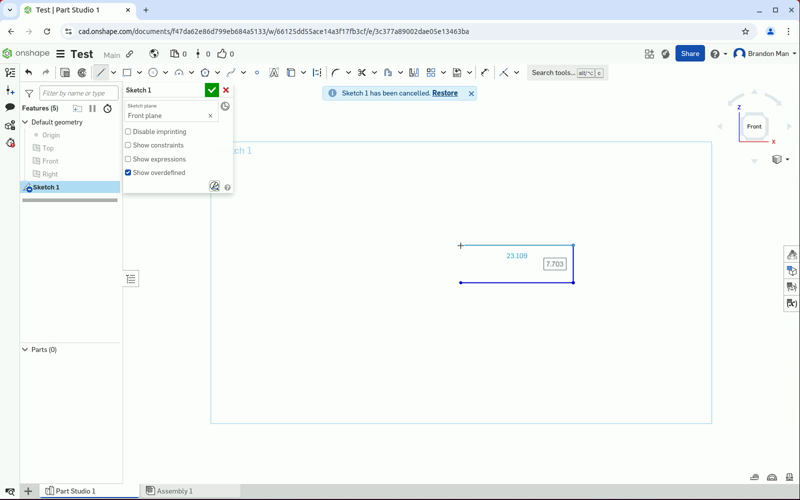
click(460, 245)
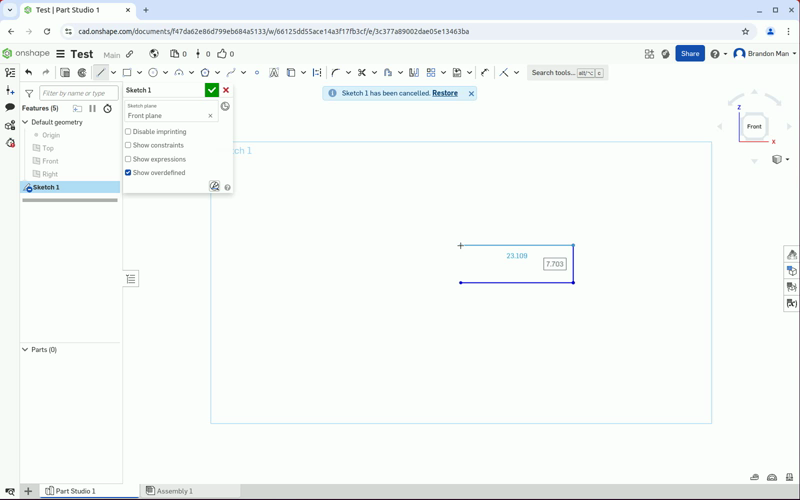
key_up(shift)
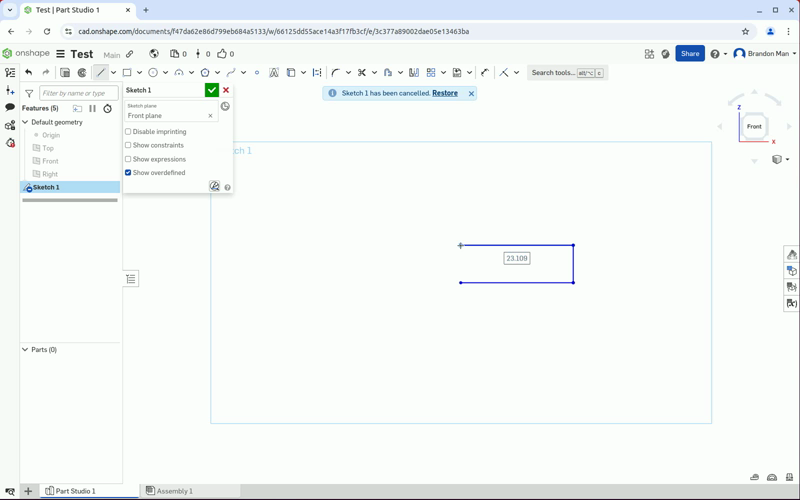
mouse_move(490, 245)
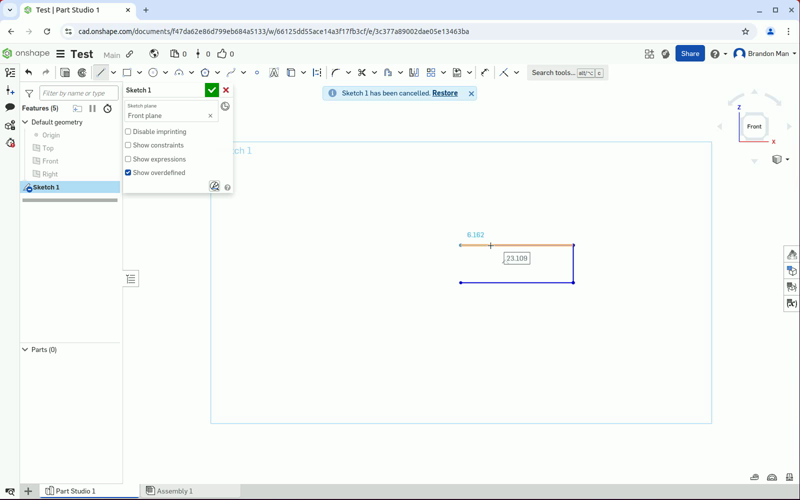
key_down(shift)
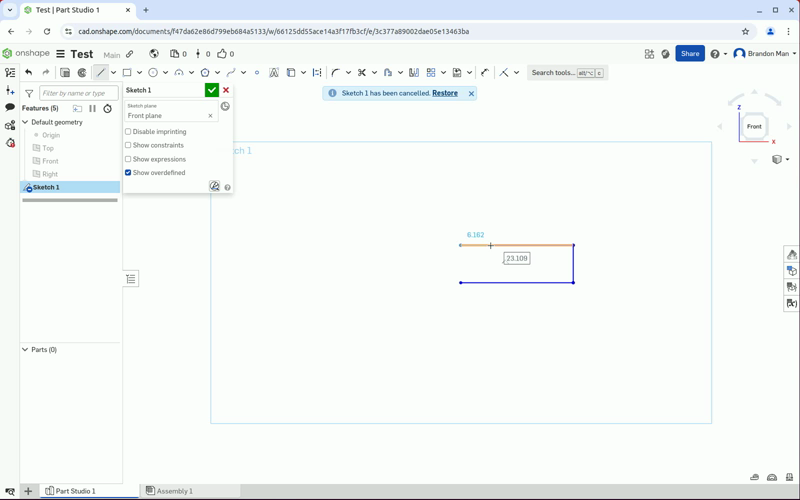
mouse_move(460, 282)
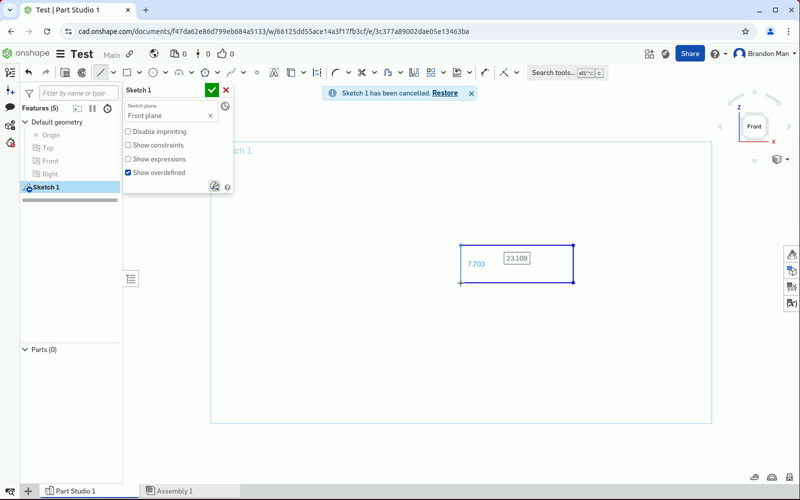
key_up(shift)
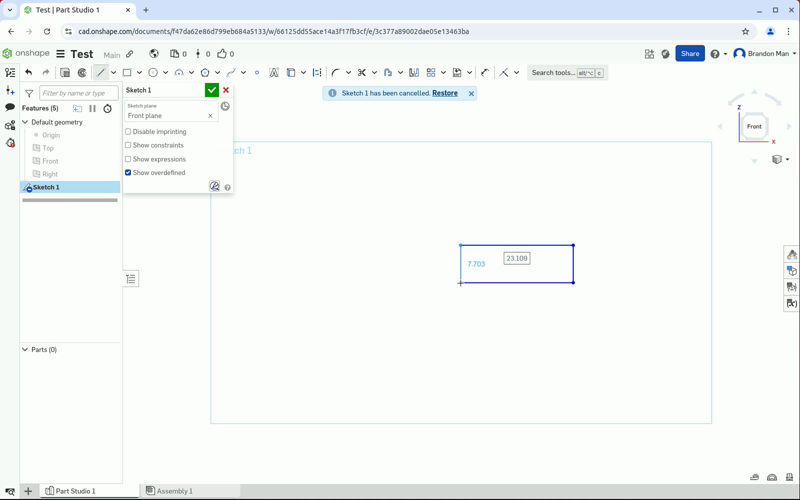
click(460, 282)
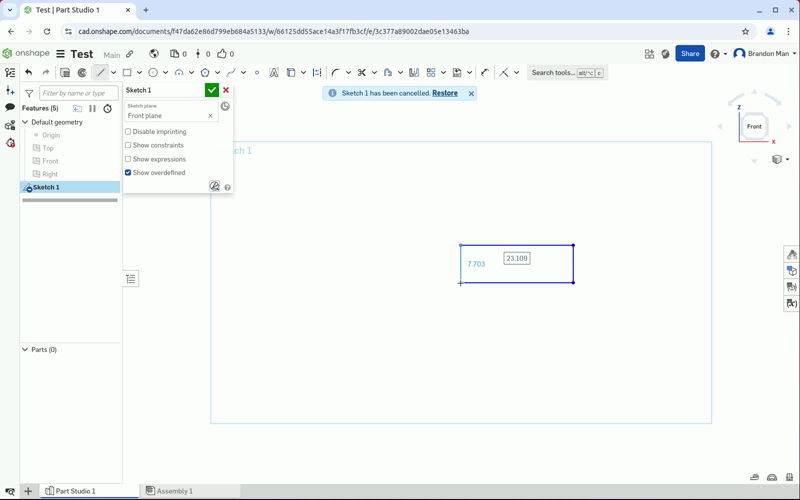
key(esc)
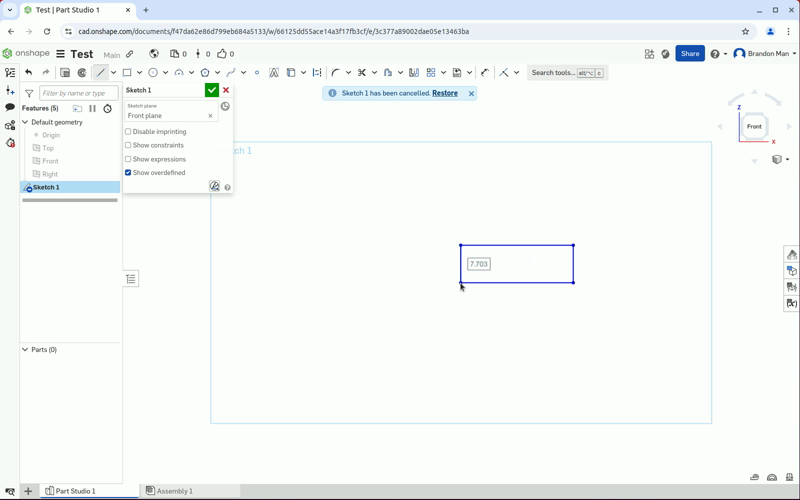
mouse_move(546, 251)
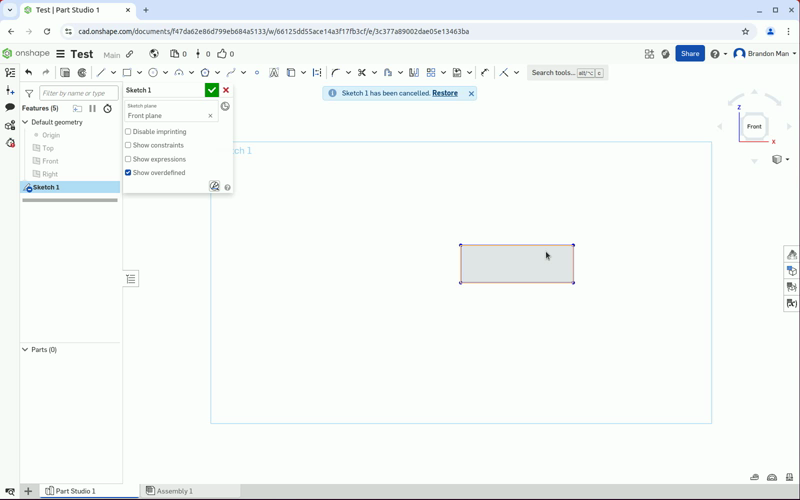
click(546, 251)
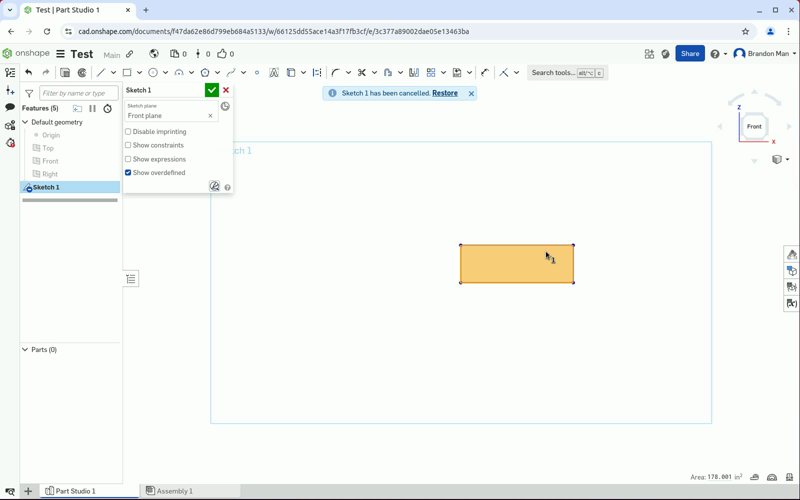
mouse_move(73, 352)
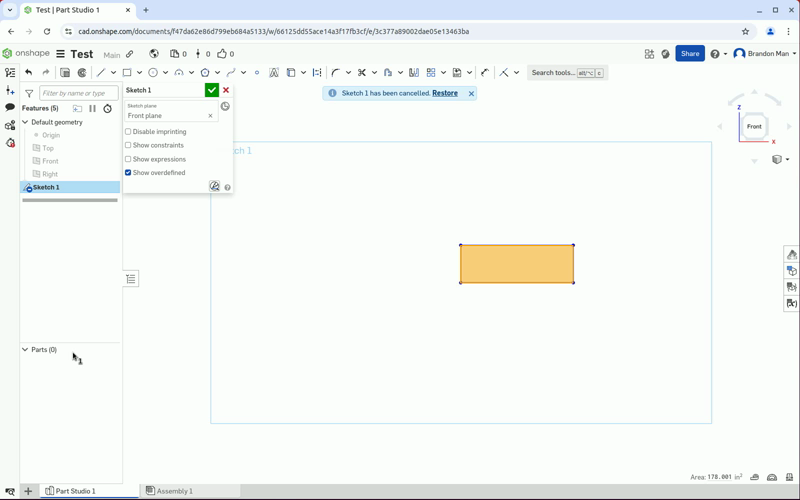
key(shift+y)
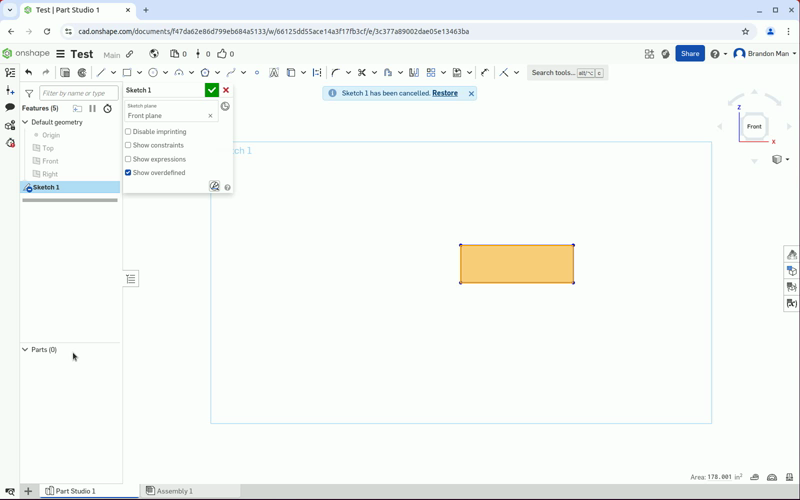
key(shift+e)
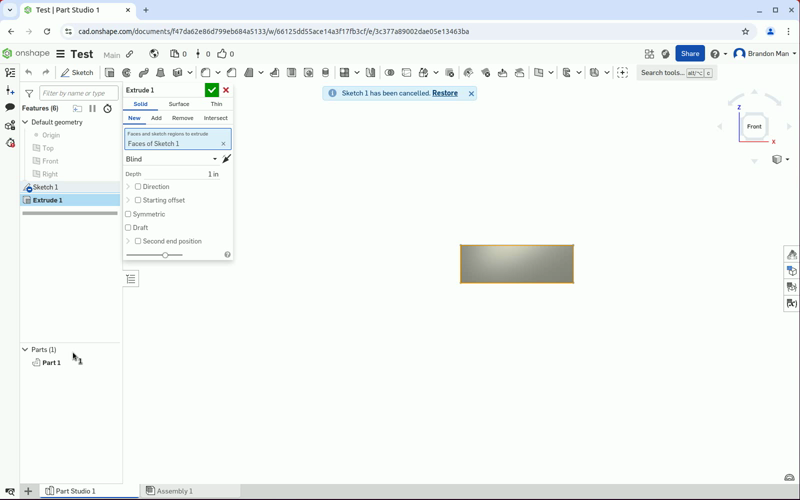
mouse_move(143, 106)
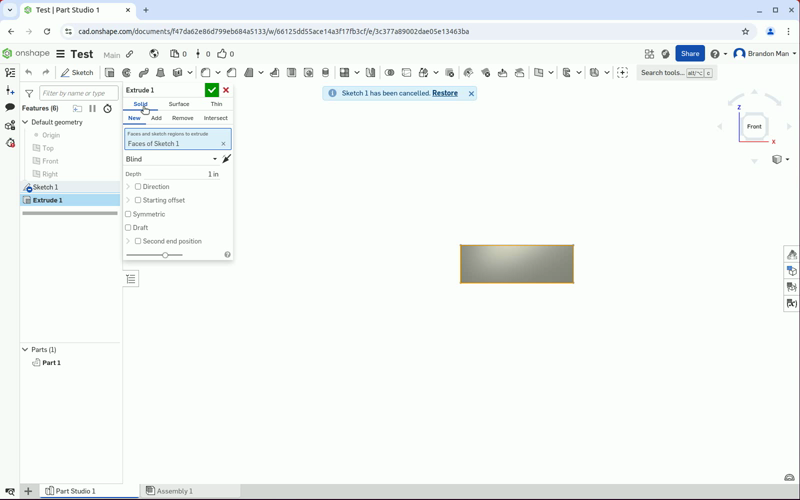
click(143, 106)
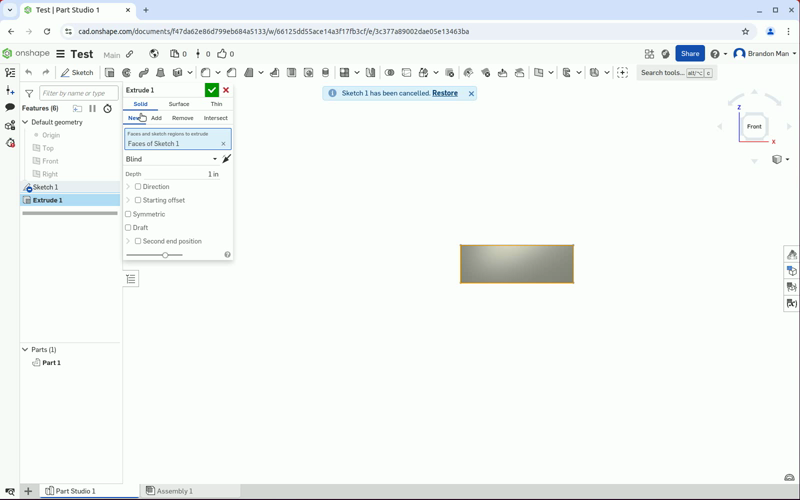
mouse_move(137, 120)
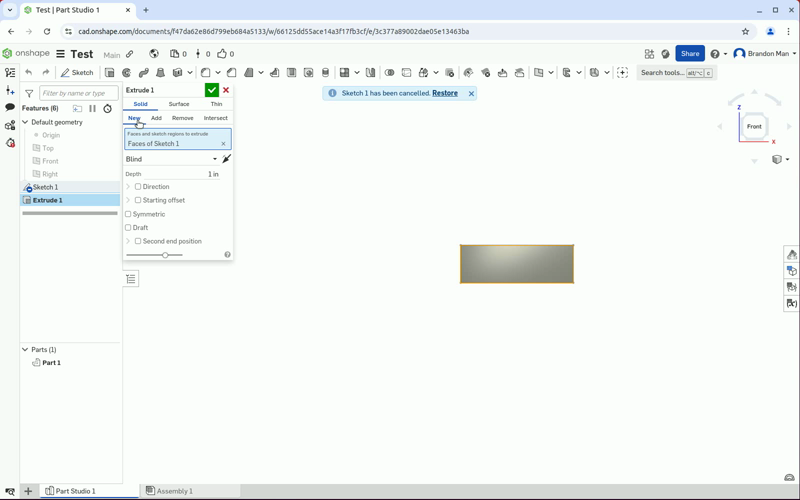
click(137, 120)
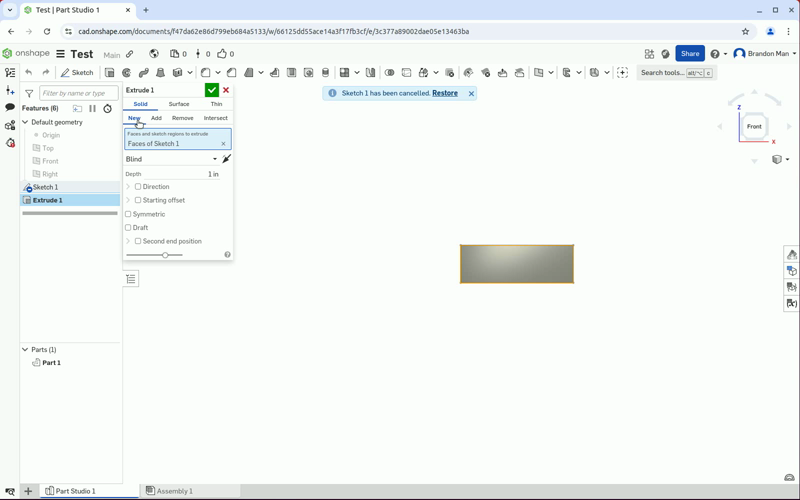
key(tab, 4)
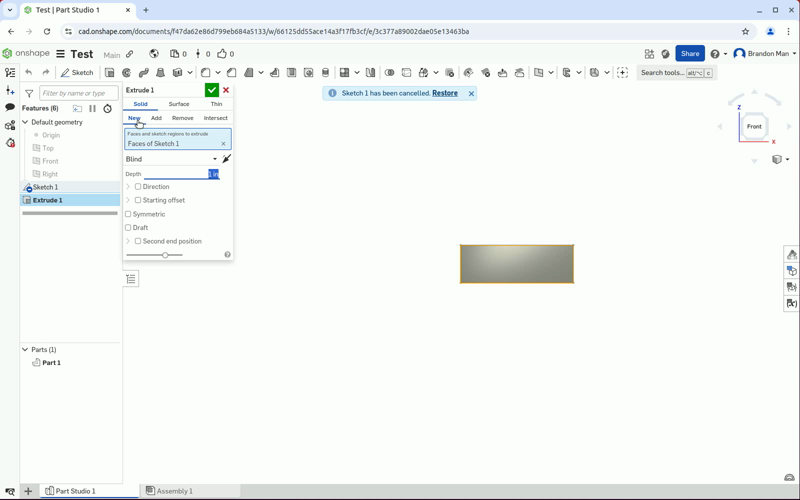
text(11.554)
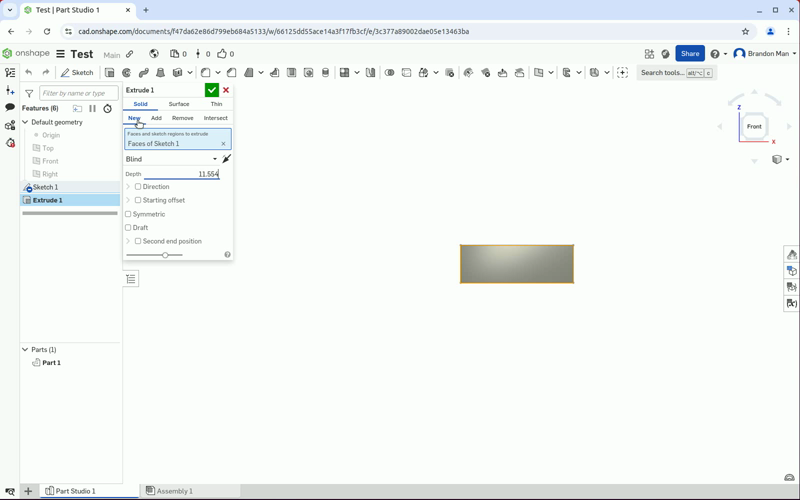
key(enter)
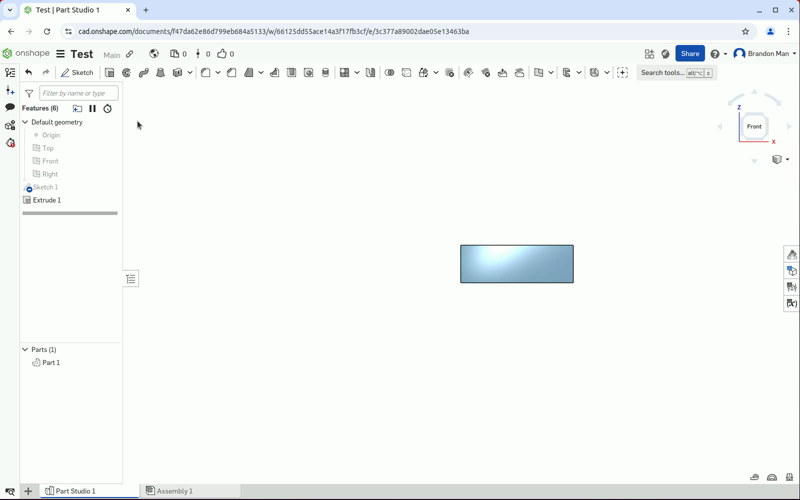
key(shift+h)
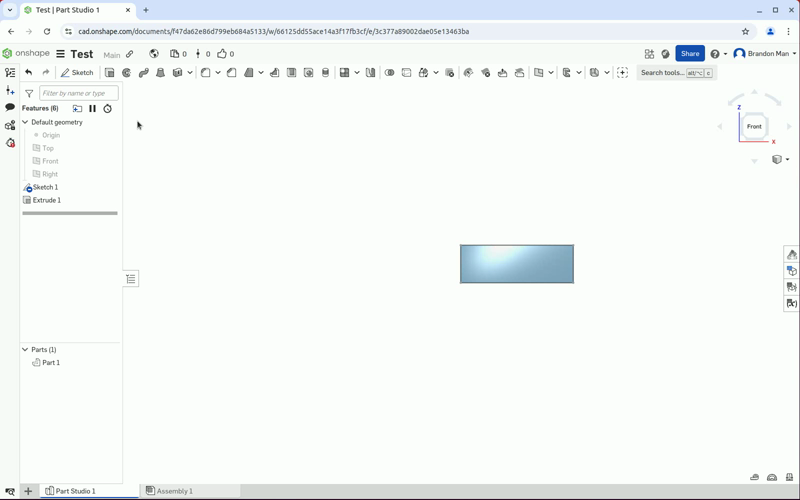
key(shift+h)
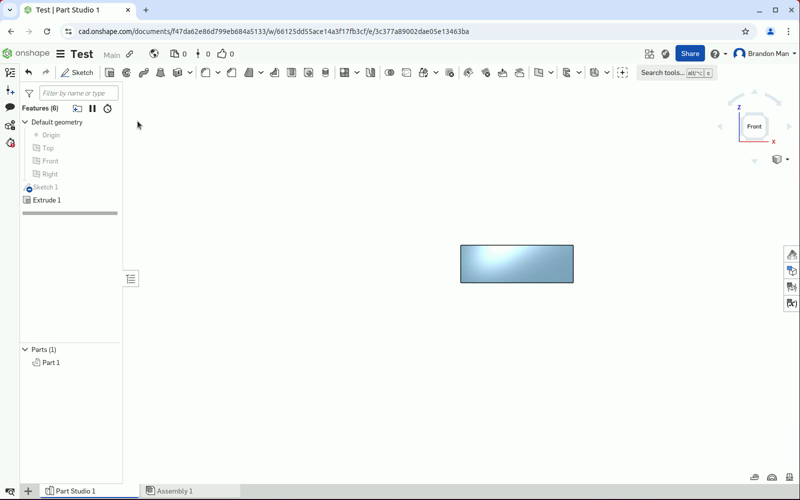
mouse_move(73, 189)
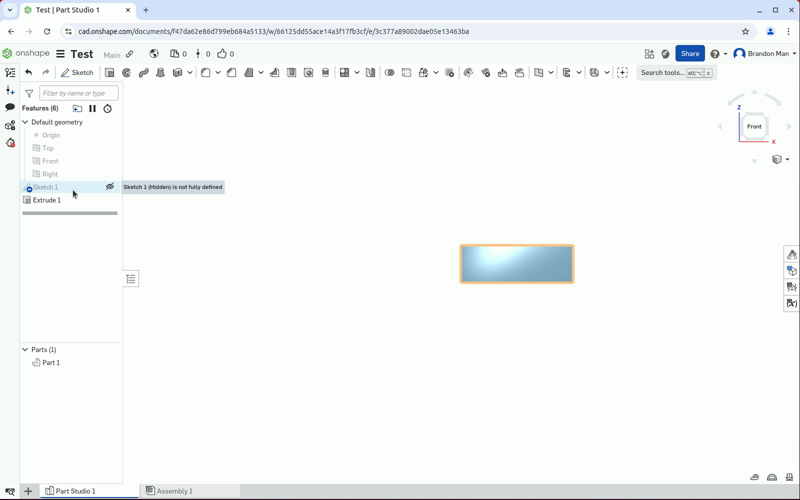
click(73, 189)
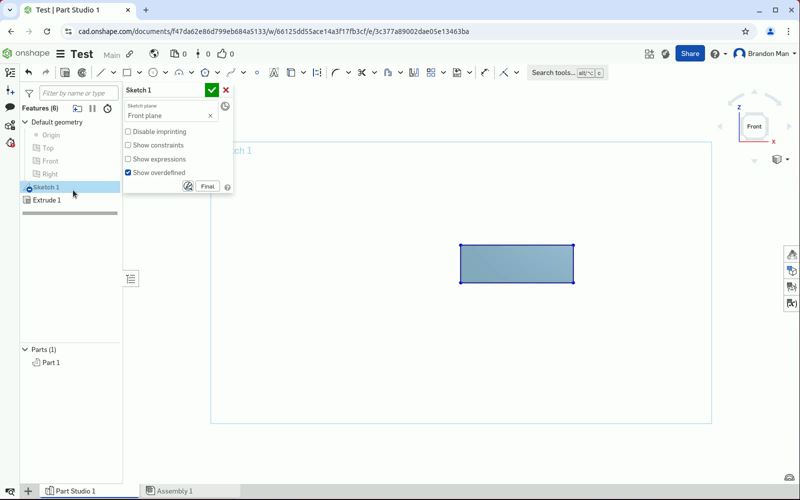
mouse_move(229, 92)
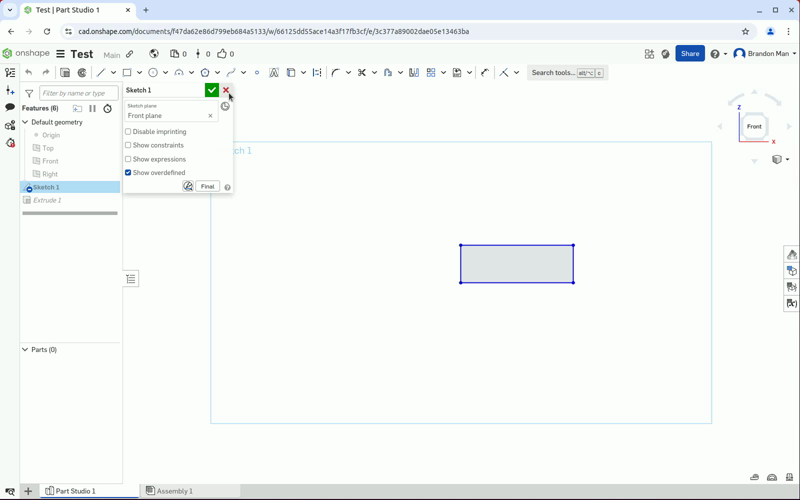
click(229, 92)
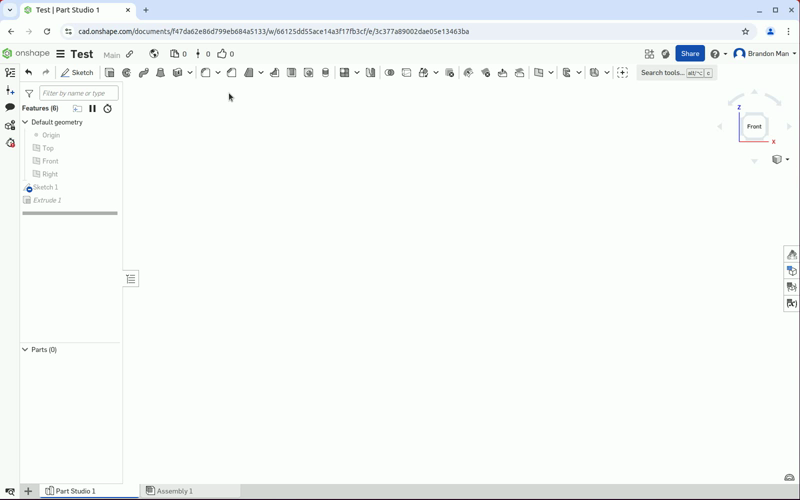
mouse_move(73, 352)
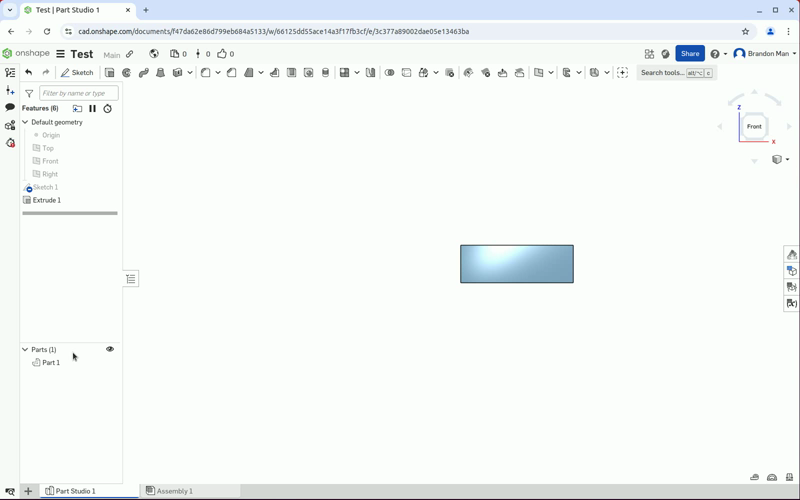
key(y)
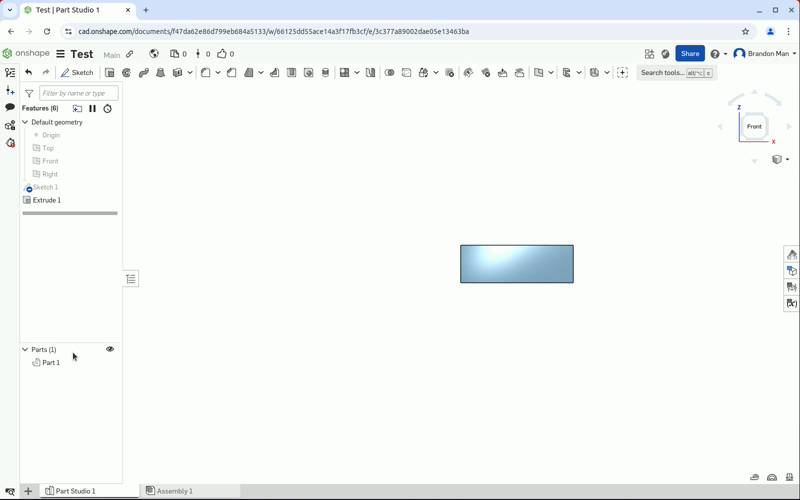
key(shift+p)
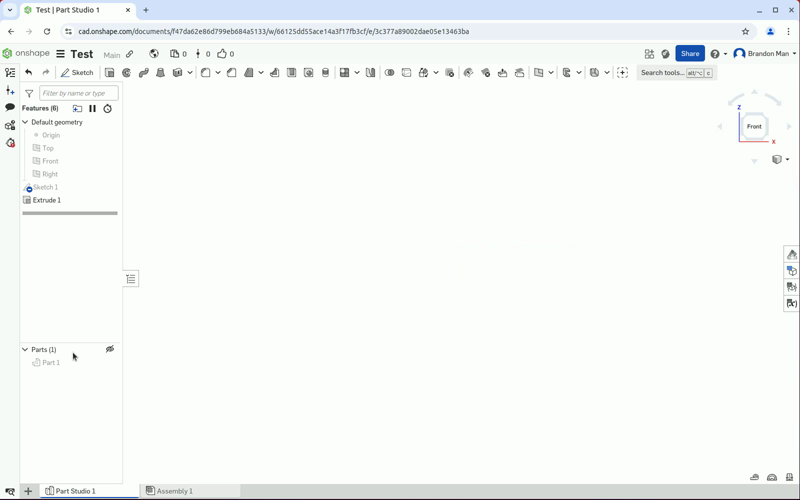
key(space)
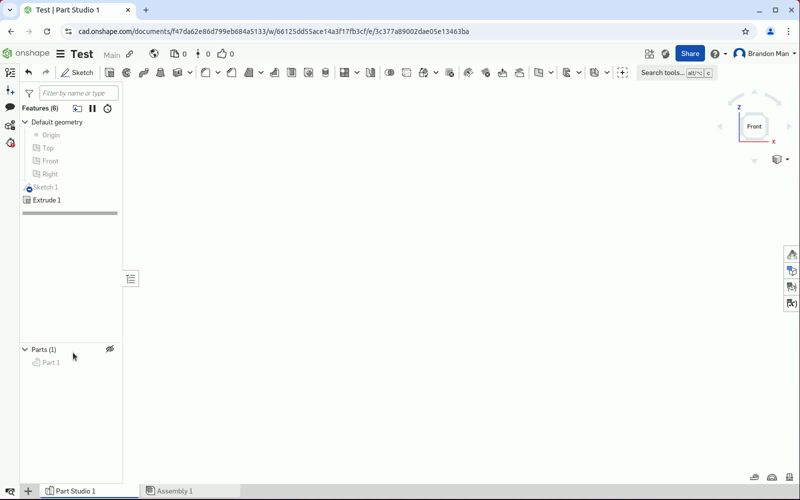
key_down(shift)
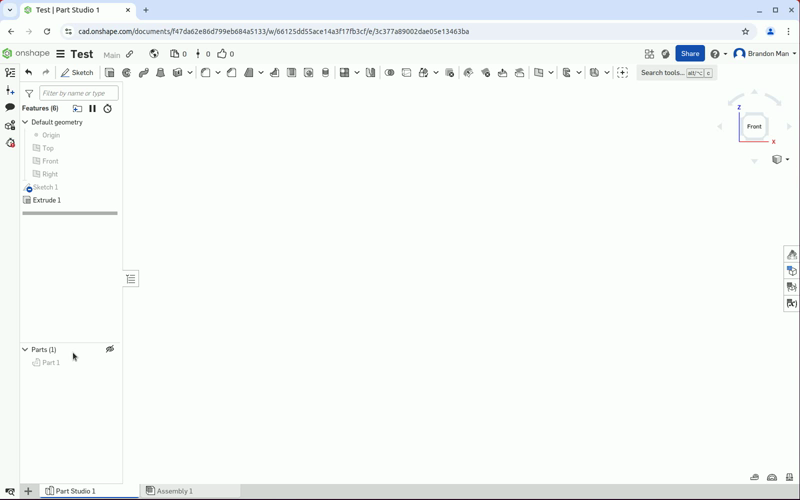
key(down)
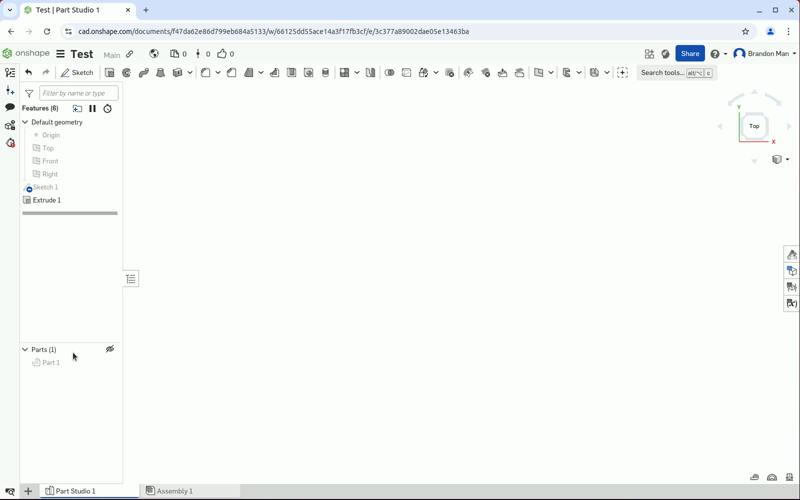
key_up(shift)
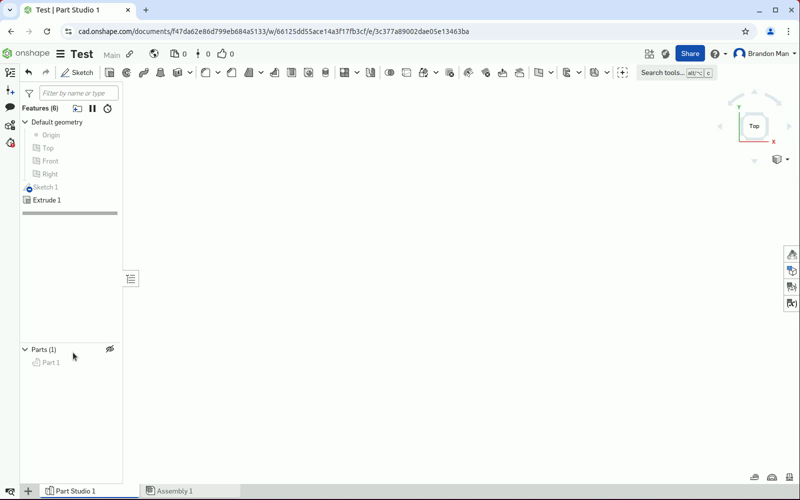
mouse_move(73, 352)
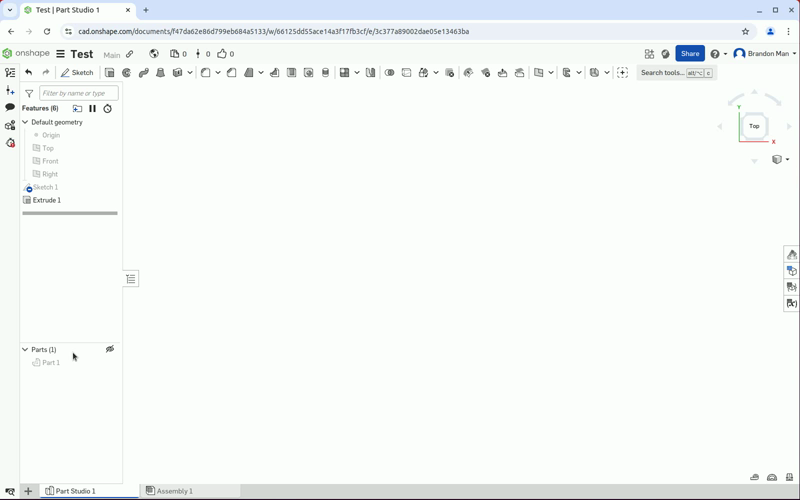
key(shift+y)
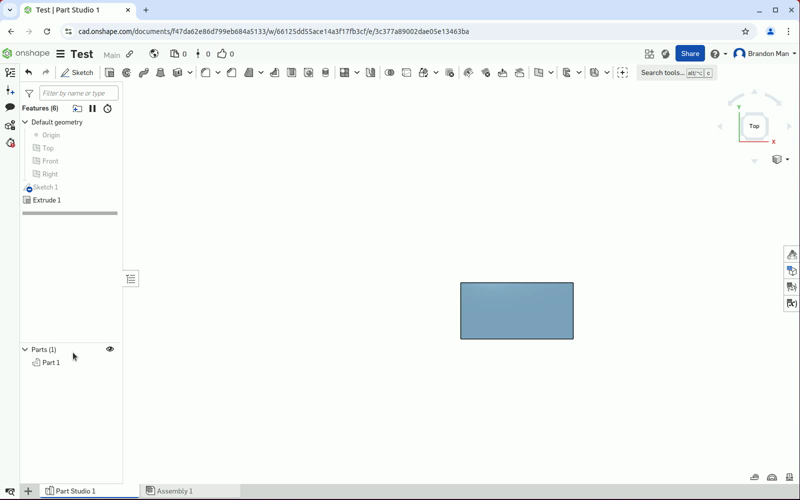
mouse_move(541, 75)
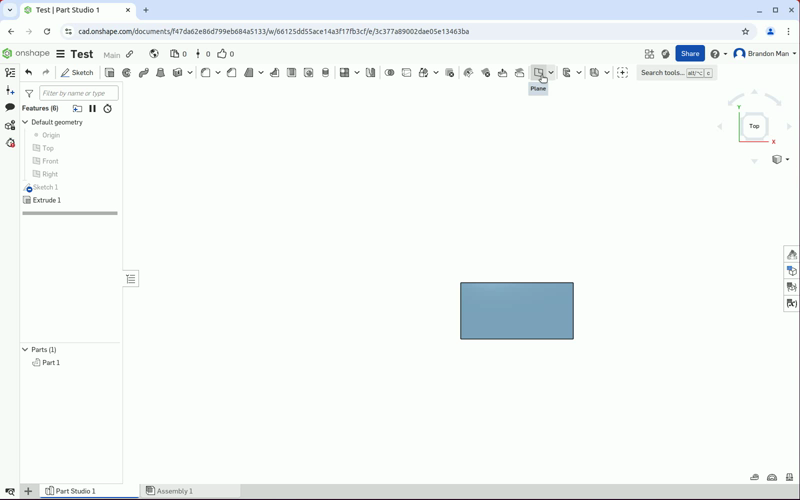
click(541, 75)
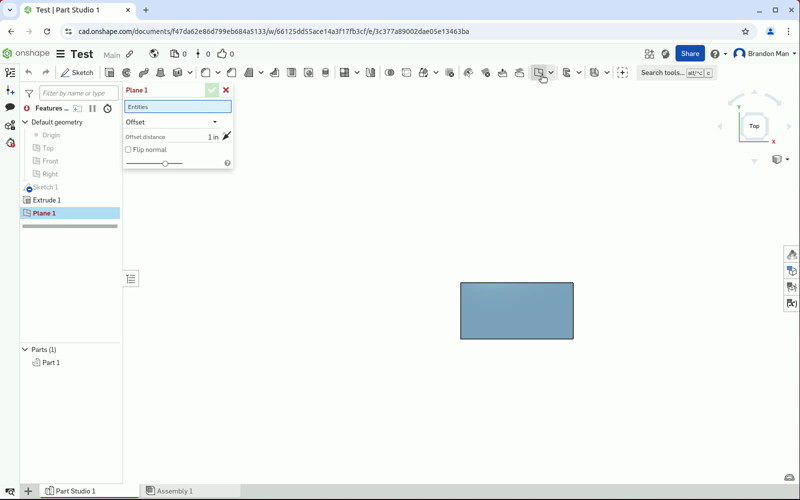
mouse_move(73, 150)
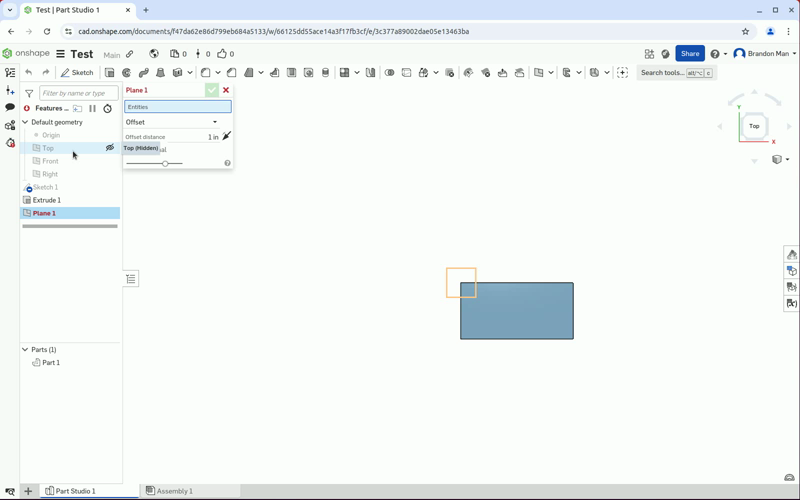
click(73, 150)
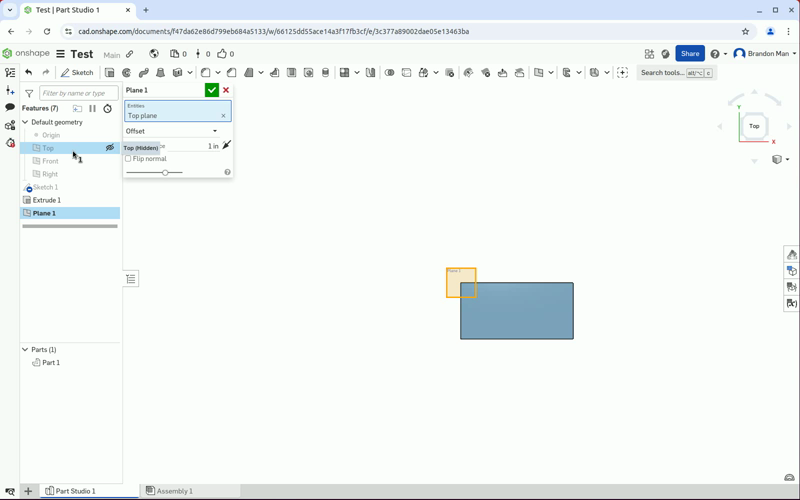
key(tab, 2)
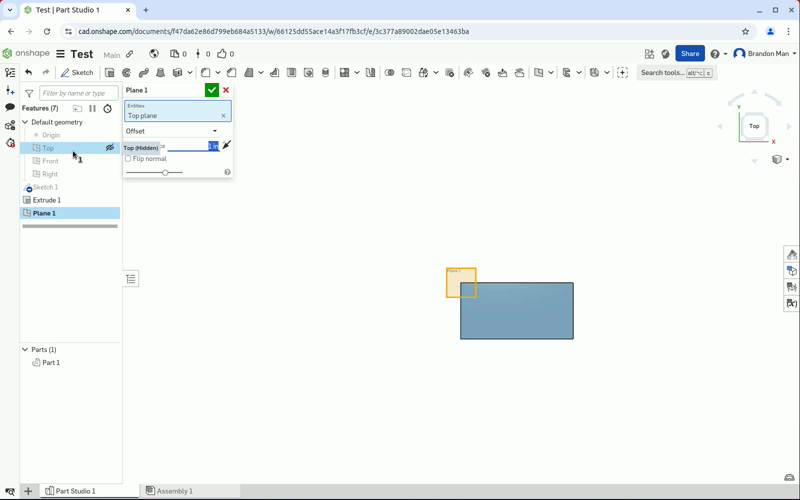
text(7.703)
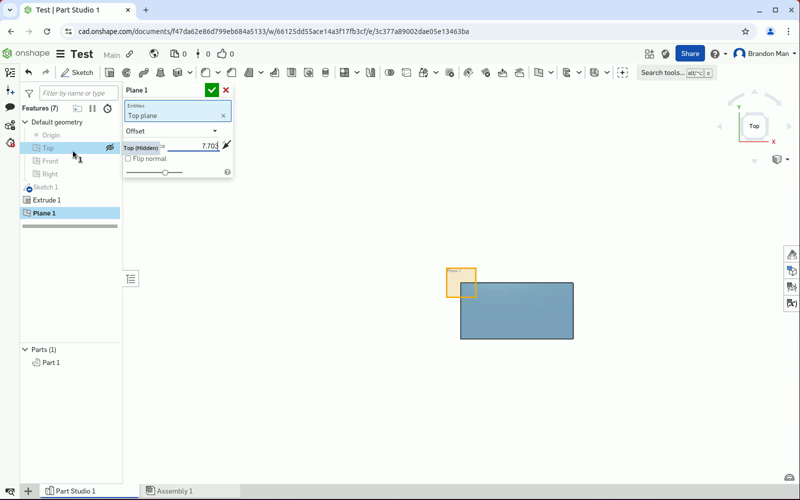
key(enter, 2)
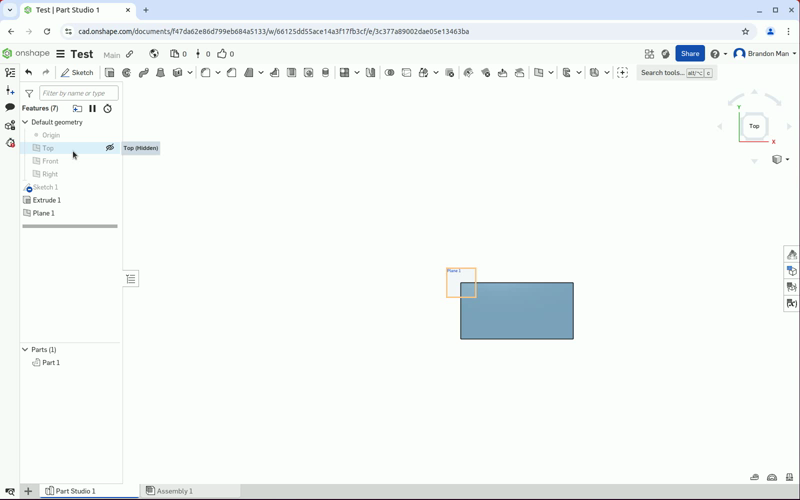
key(shift+s)
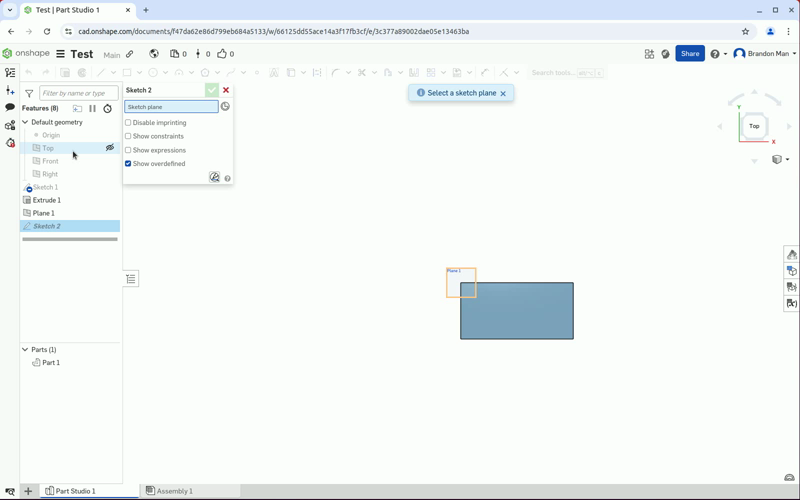
mouse_move(73, 215)
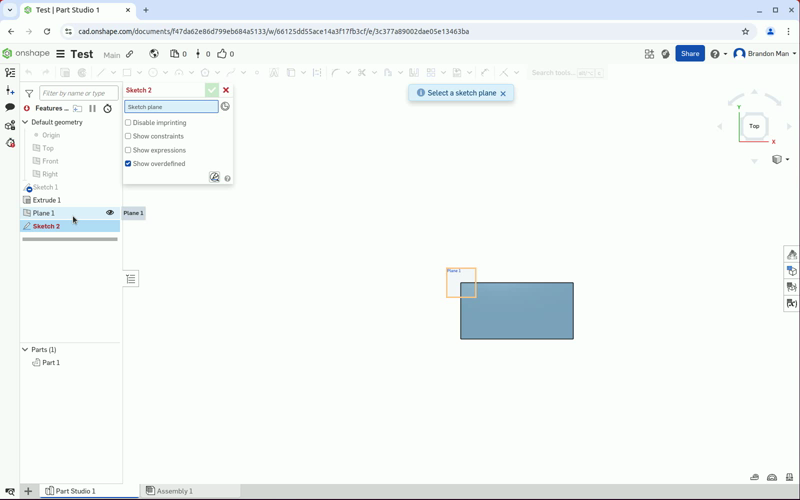
click(73, 215)
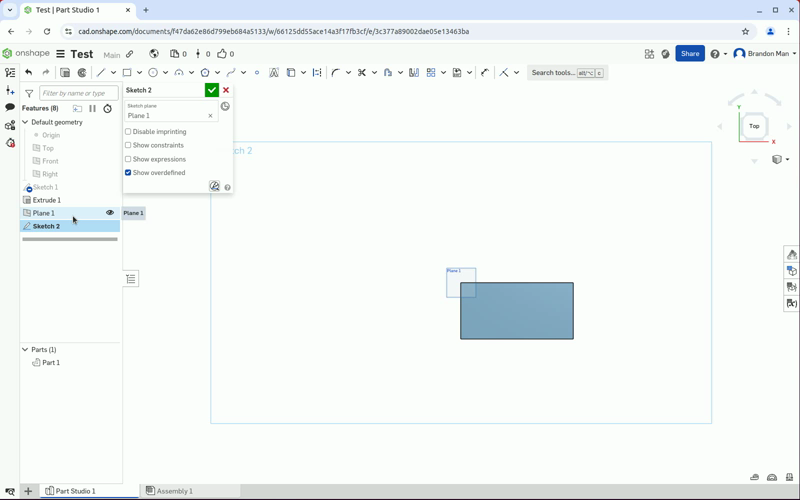
mouse_move(73, 352)
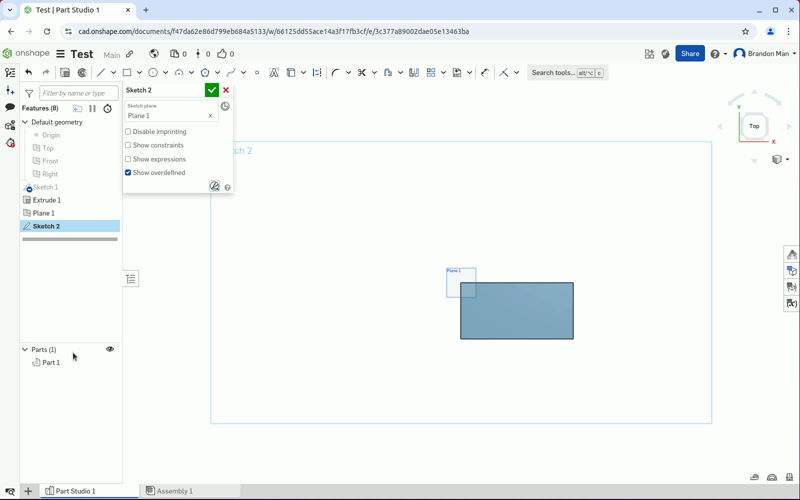
key(y)
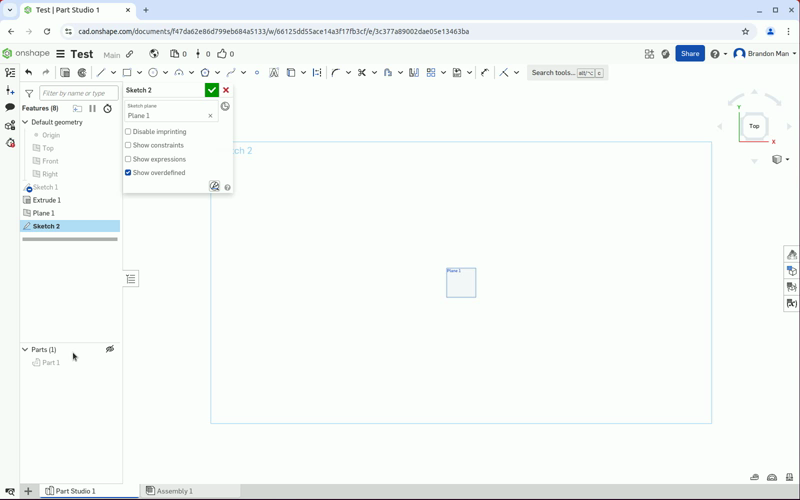
key(l)
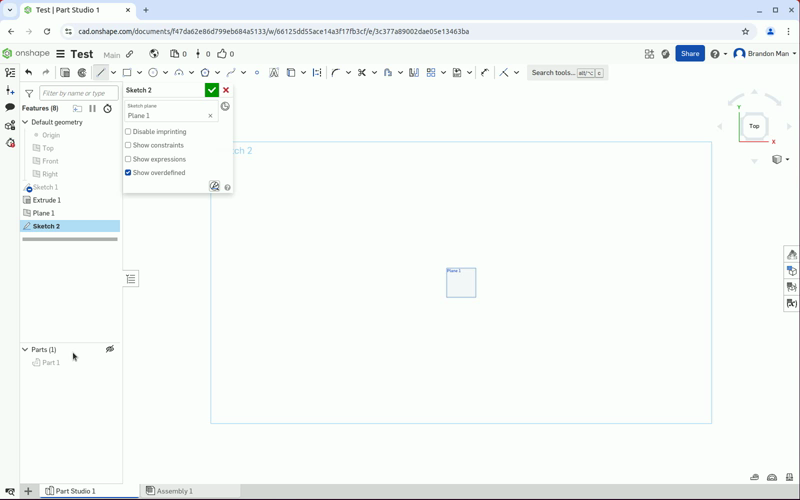
key_down(shift)
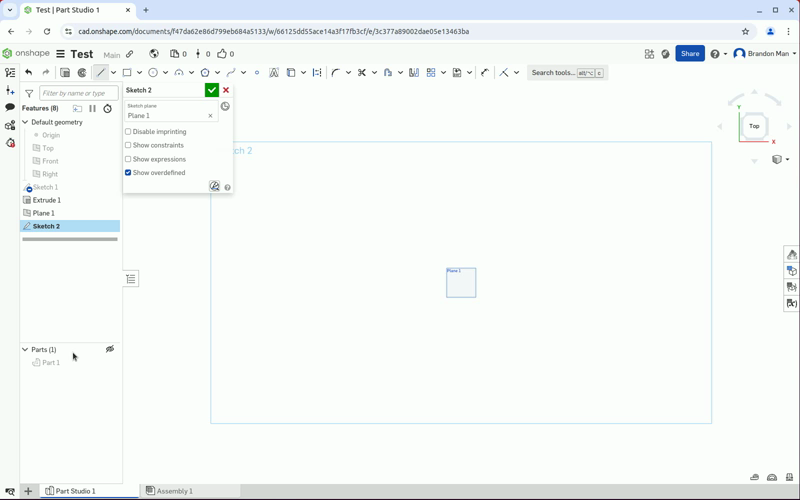
mouse_move(535, 339)
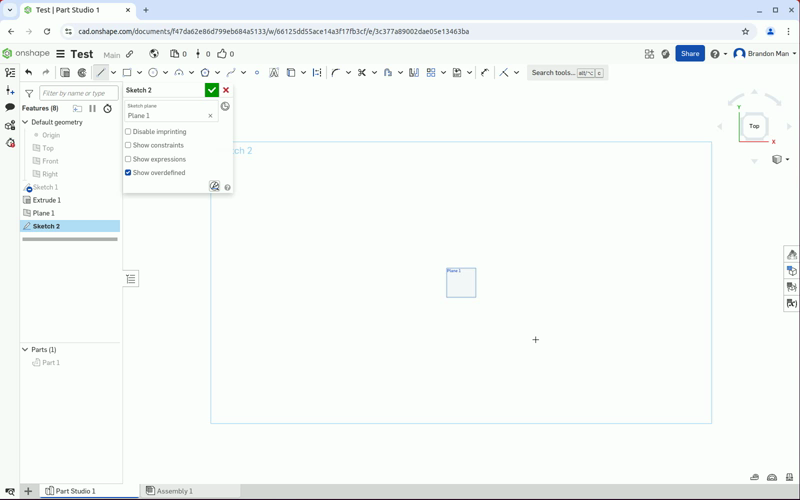
click(535, 339)
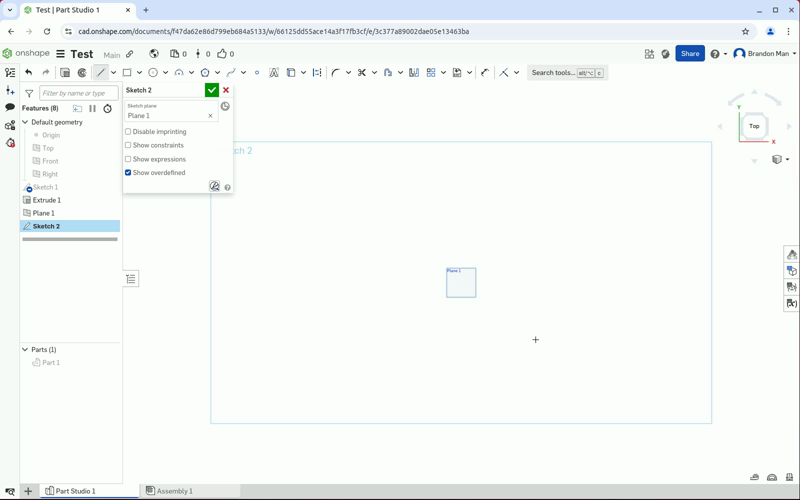
key_up(shift)
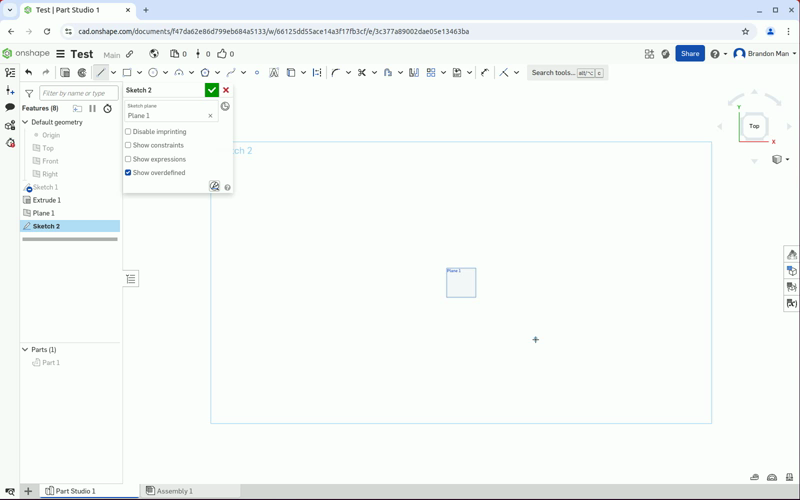
key_down(shift)
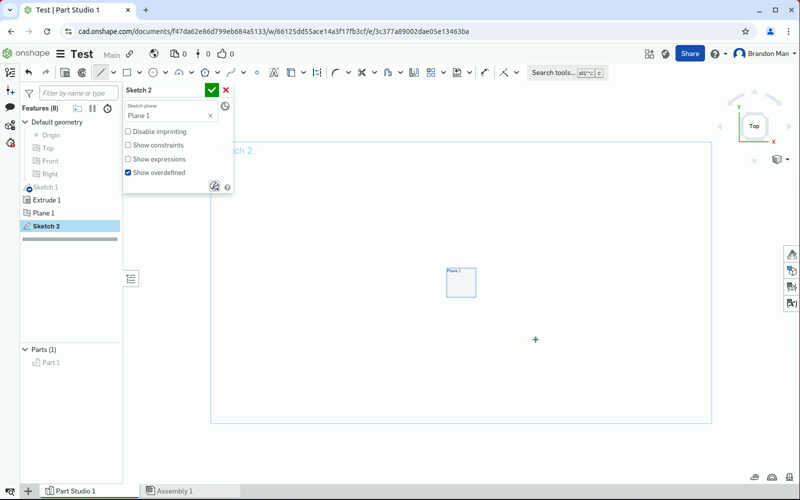
mouse_move(565, 339)
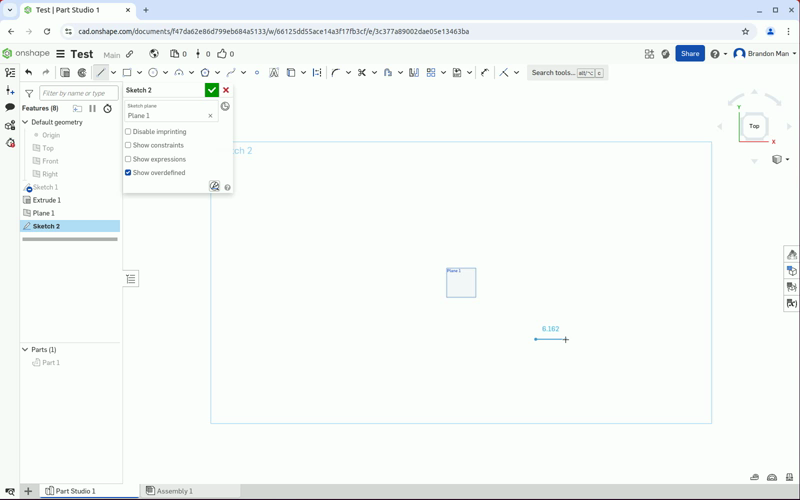
mouse_move(574, 339)
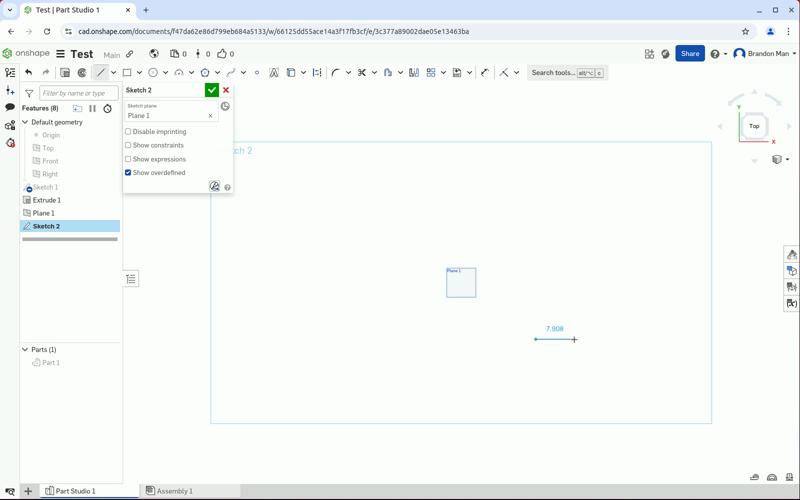
click(574, 339)
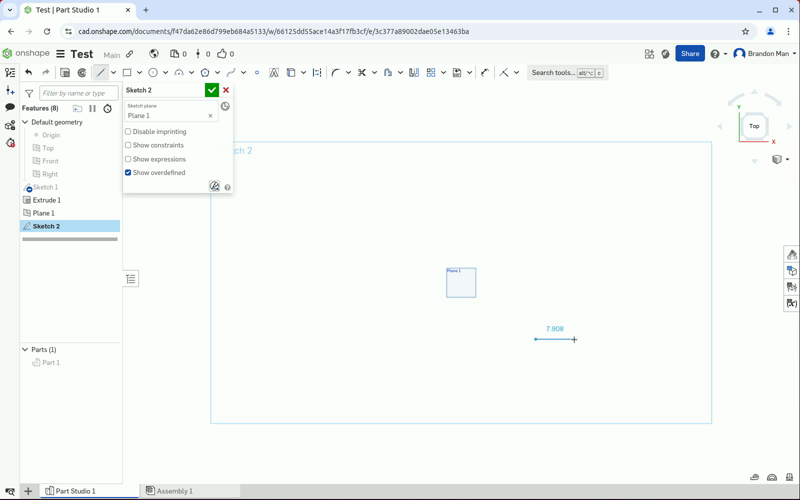
key_up(shift)
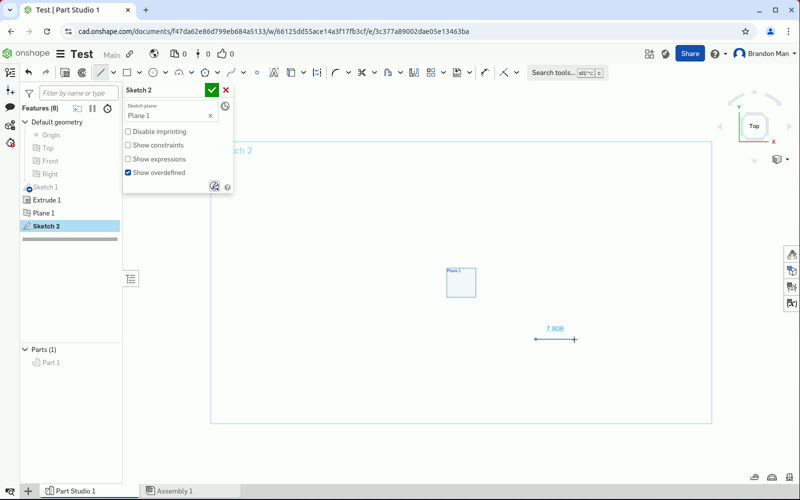
key_down(shift)
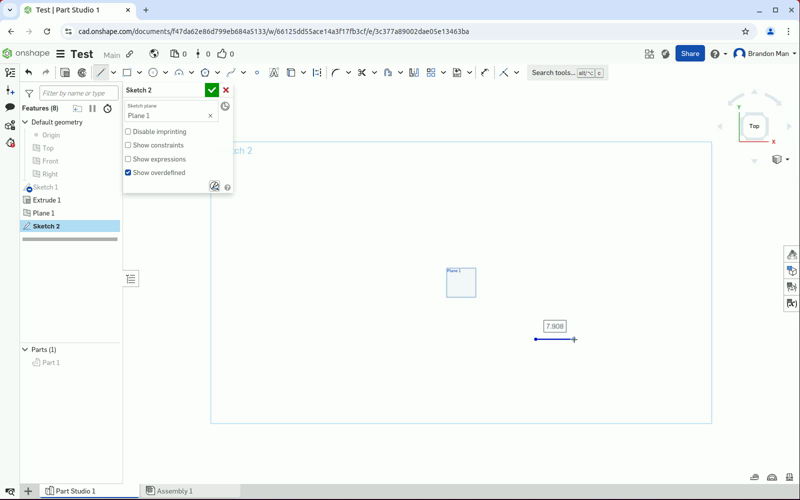
mouse_move(589, 339)
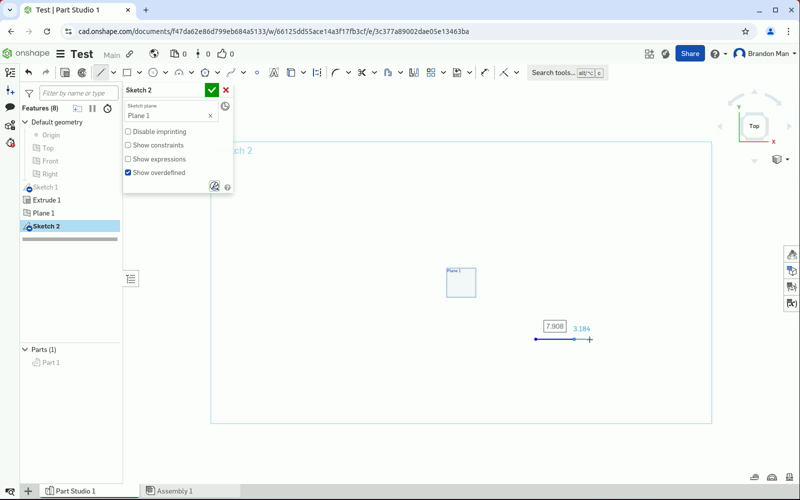
mouse_move(574, 319)
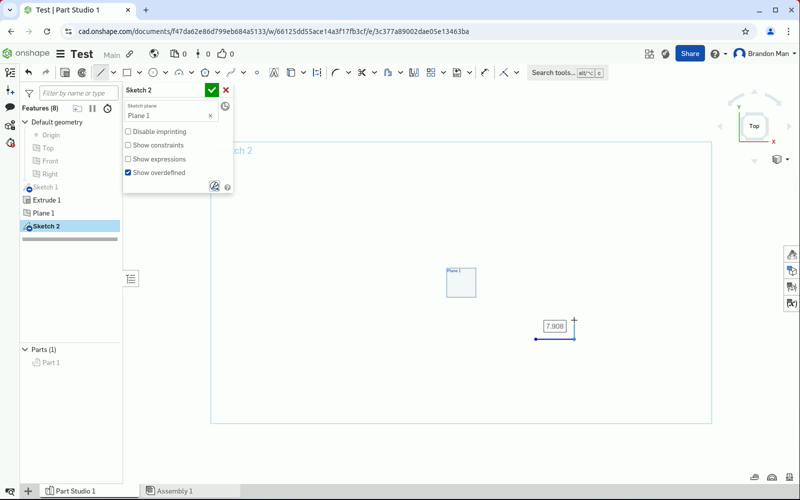
click(574, 319)
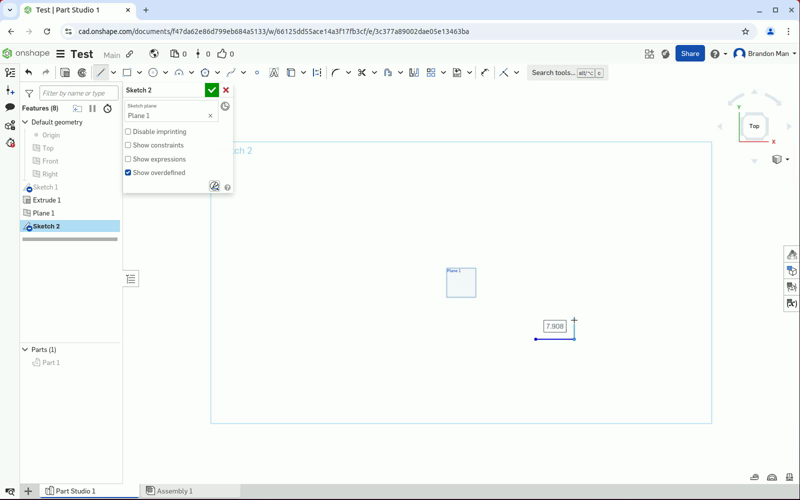
key_up(shift)
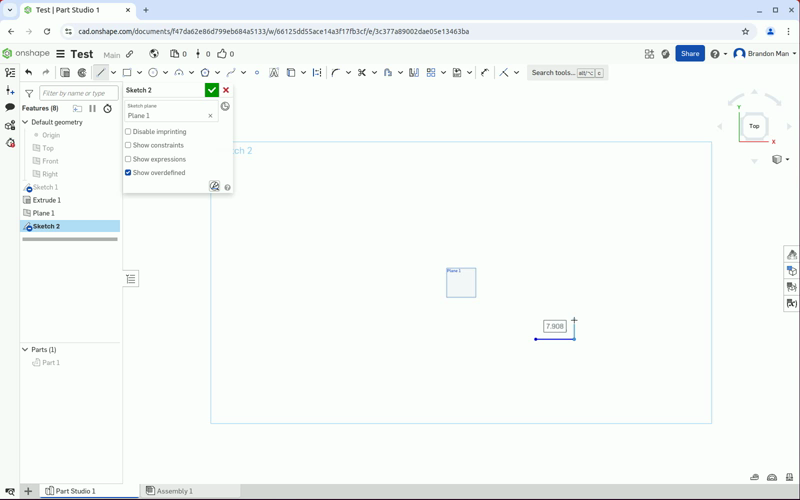
key_down(shift)
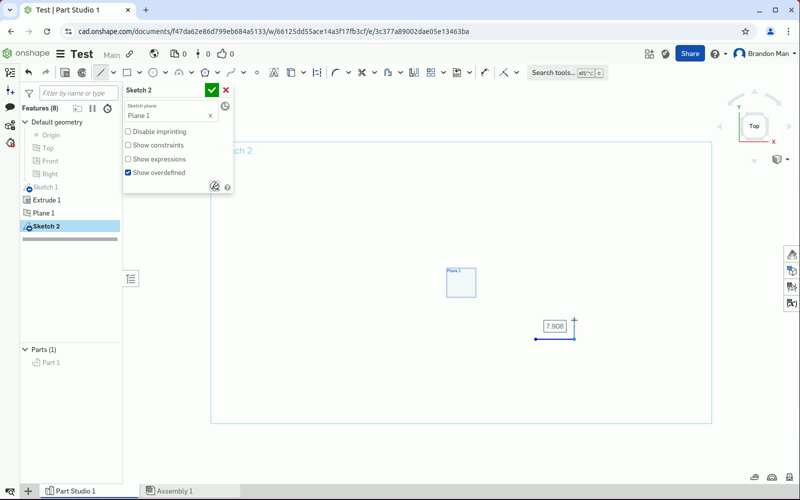
mouse_move(589, 319)
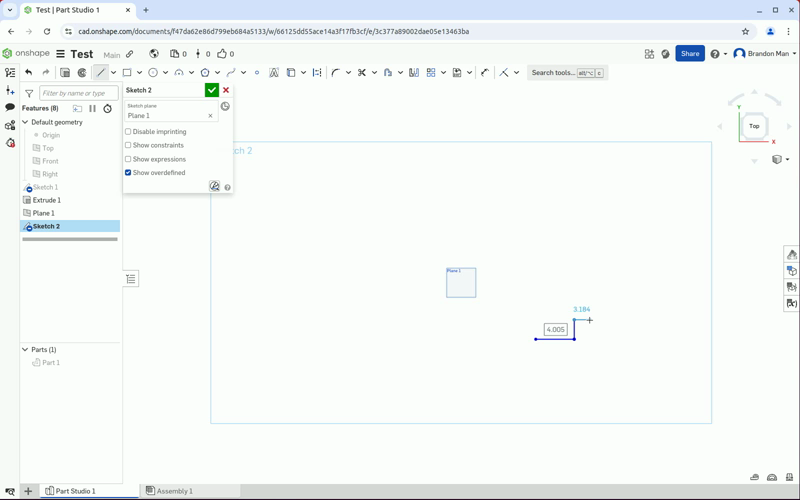
mouse_move(535, 319)
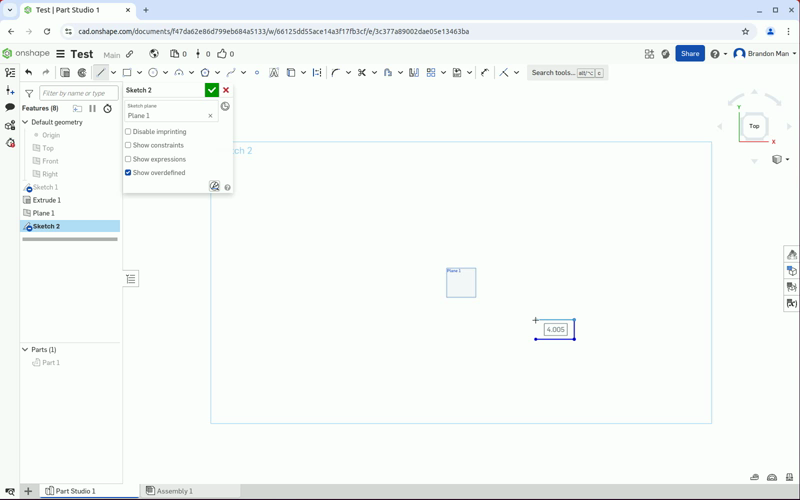
click(535, 319)
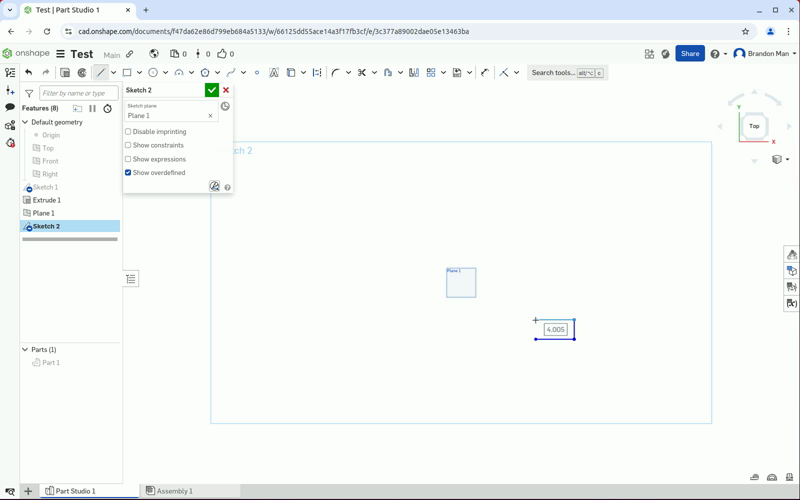
key_up(shift)
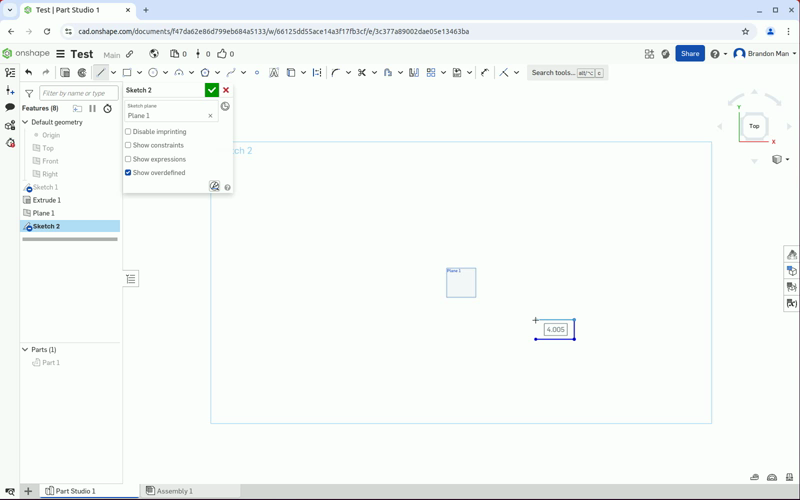
mouse_move(565, 319)
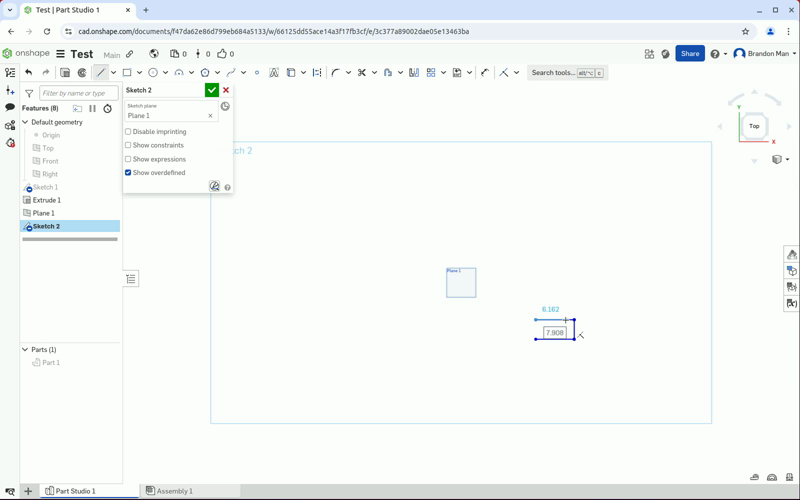
key_down(shift)
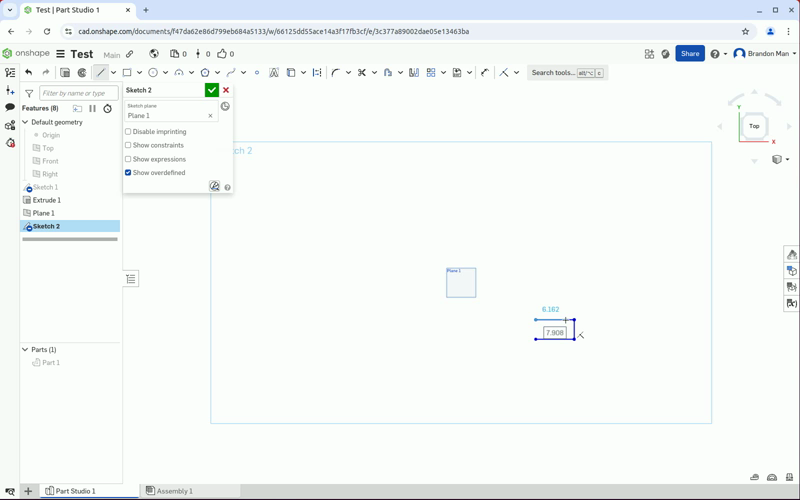
mouse_move(535, 339)
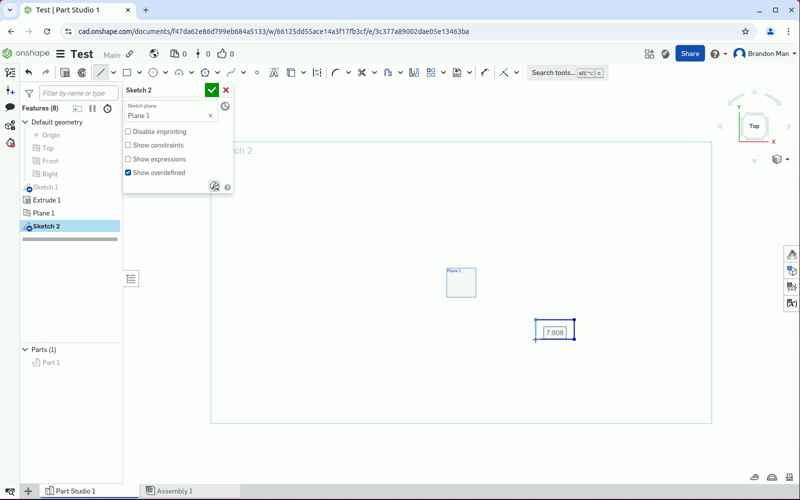
key_up(shift)
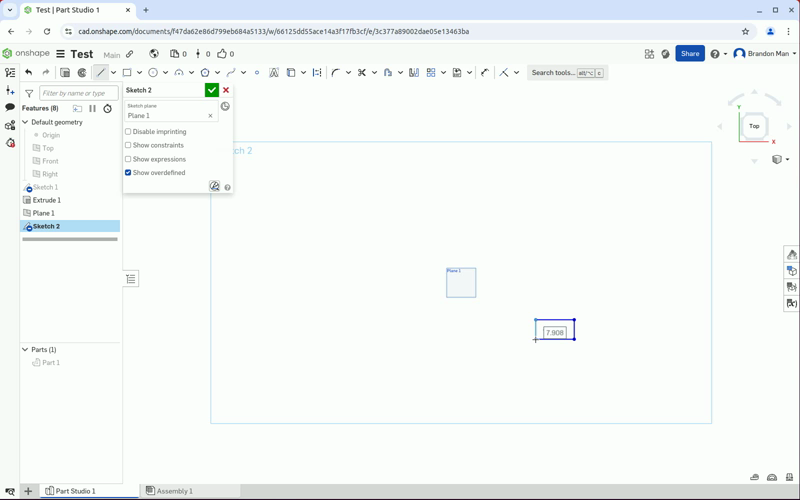
click(535, 339)
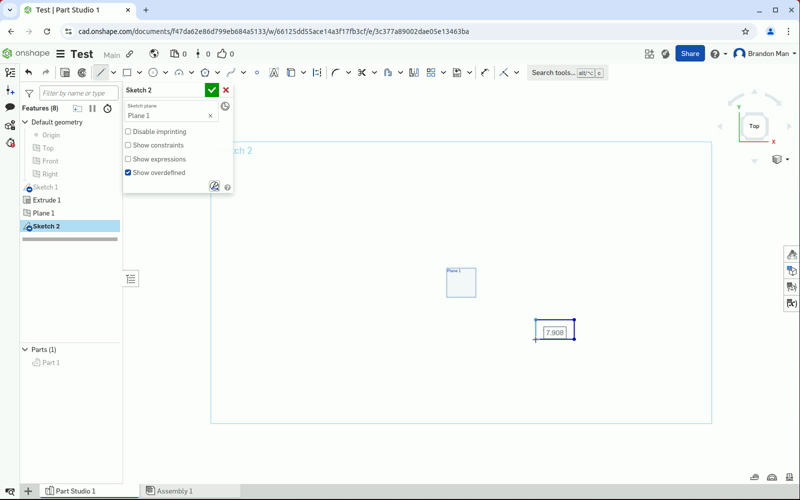
key(esc)
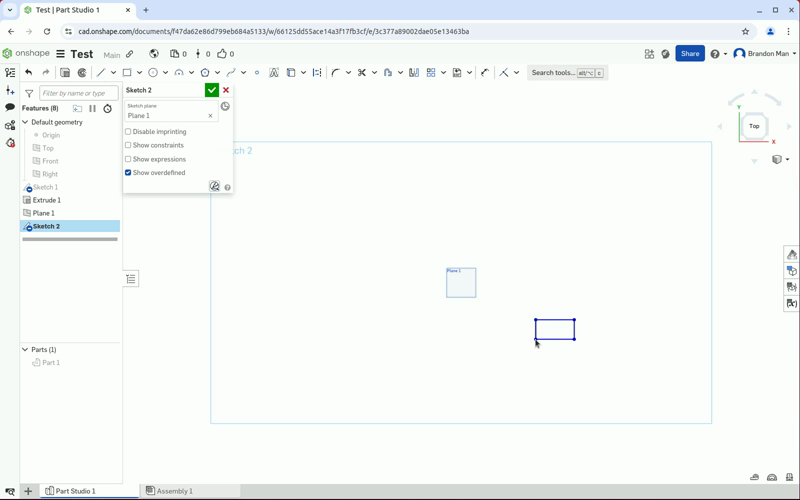
mouse_move(546, 323)
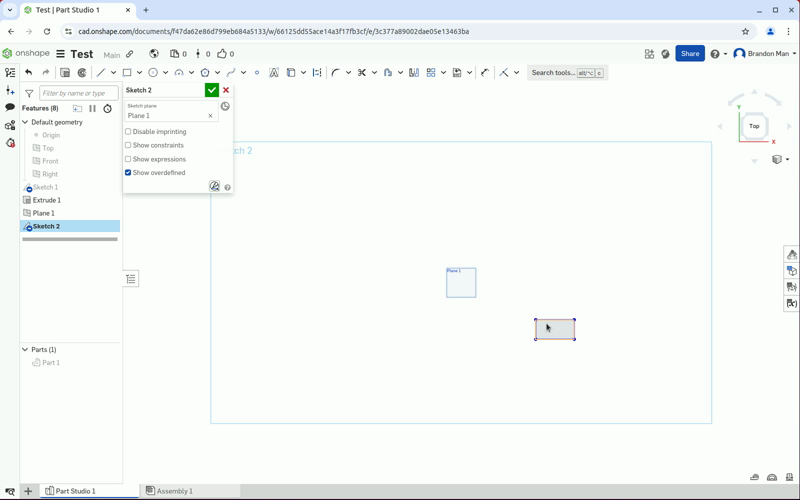
scroll(6)
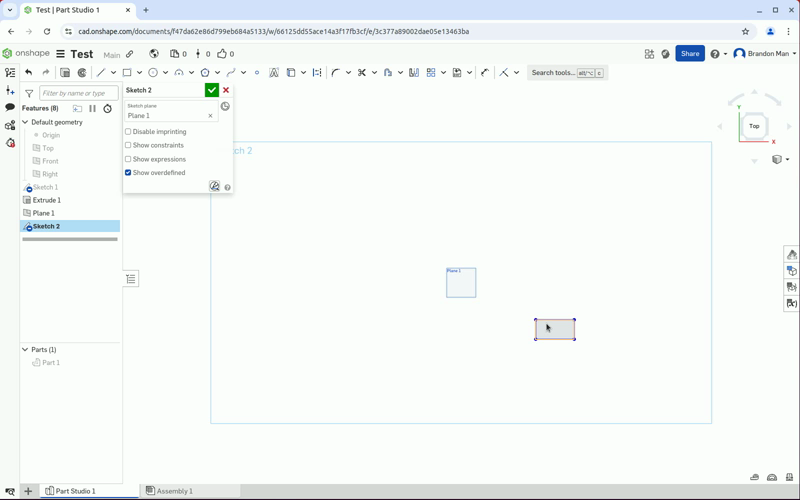
scroll(6)
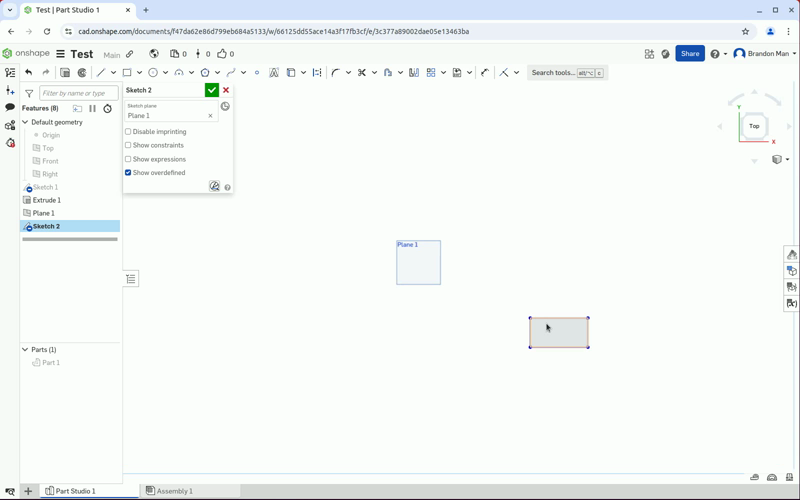
scroll(6)
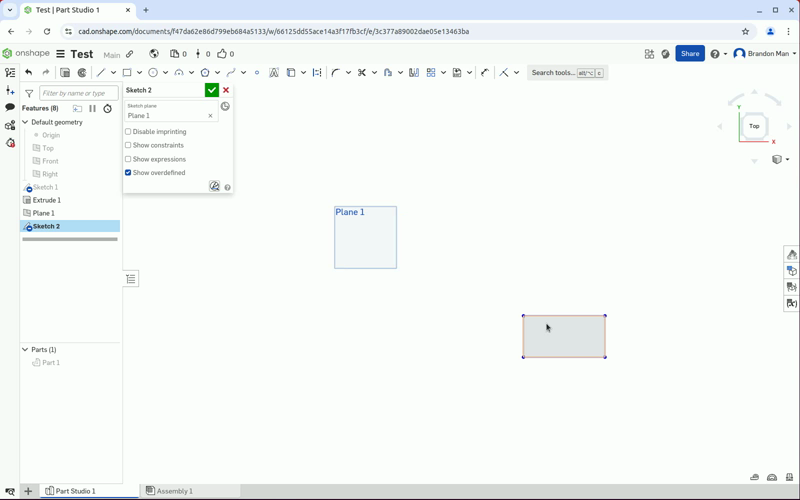
scroll(6)
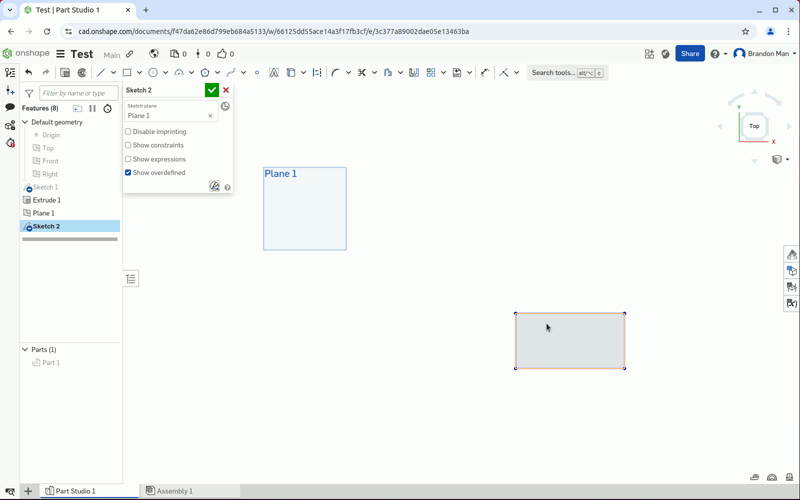
scroll(6)
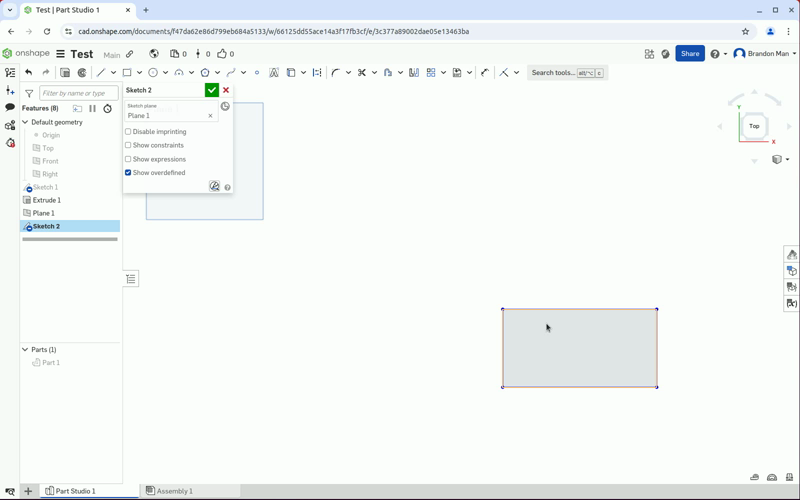
scroll(6)
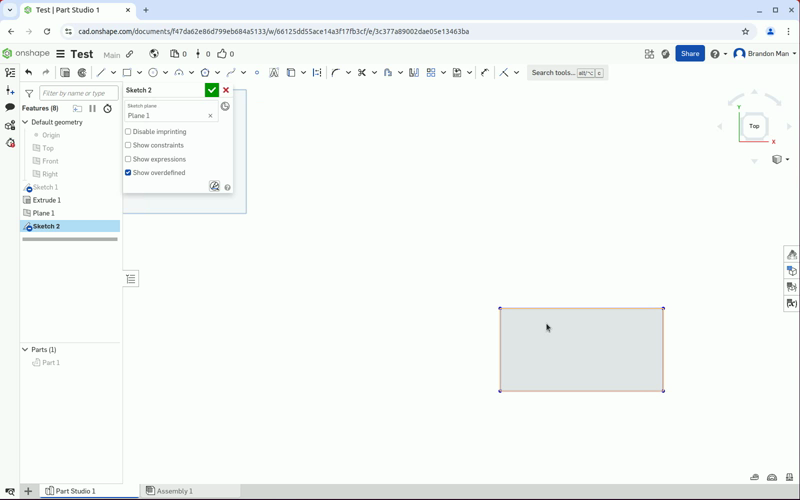
scroll(6)
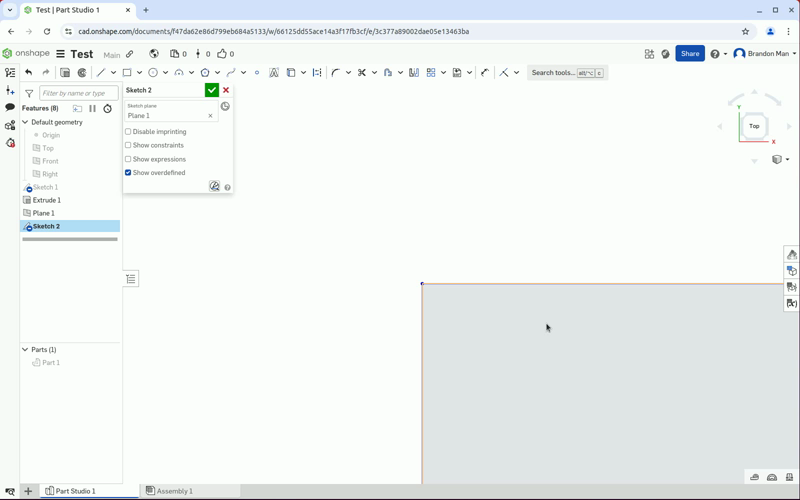
click(546, 323)
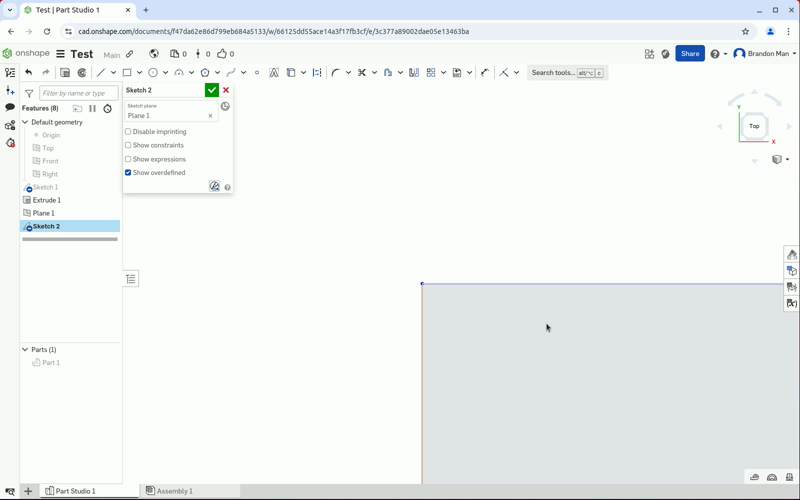
scroll(-6)
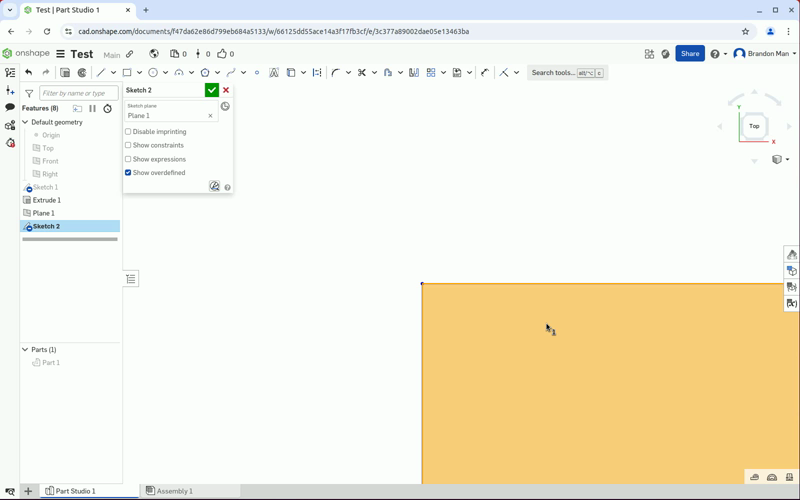
scroll(-6)
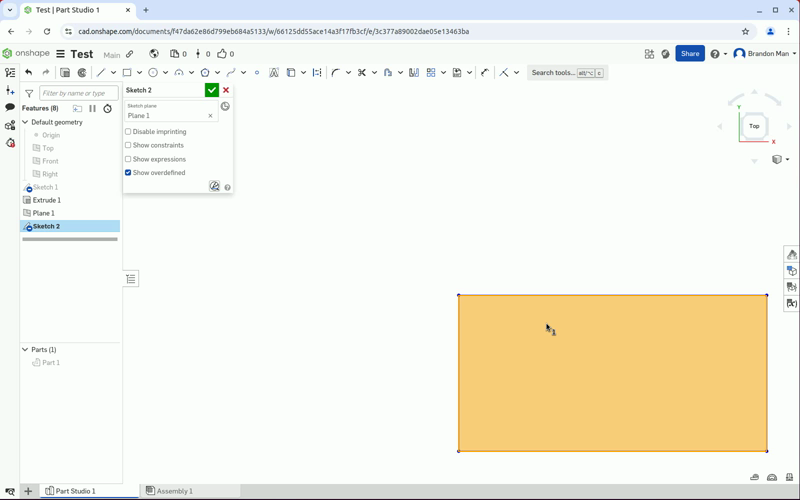
scroll(-6)
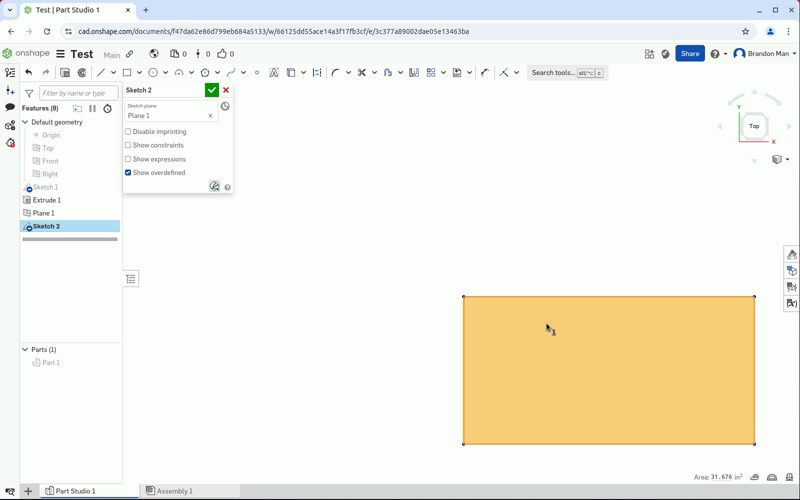
scroll(-6)
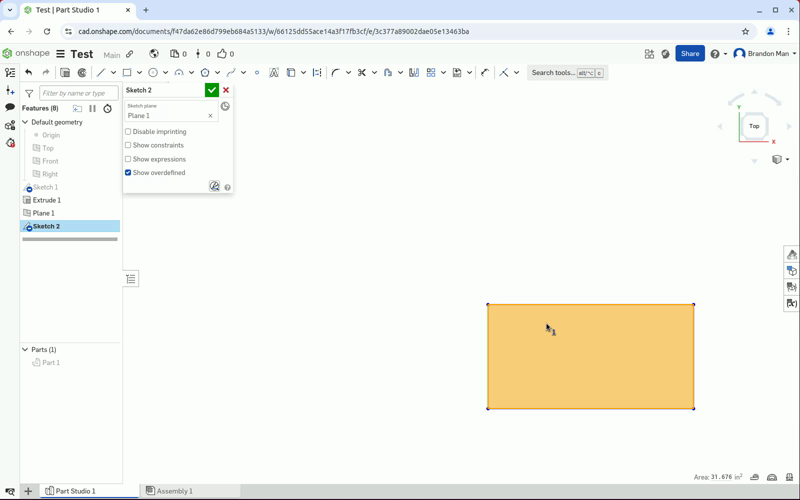
scroll(-6)
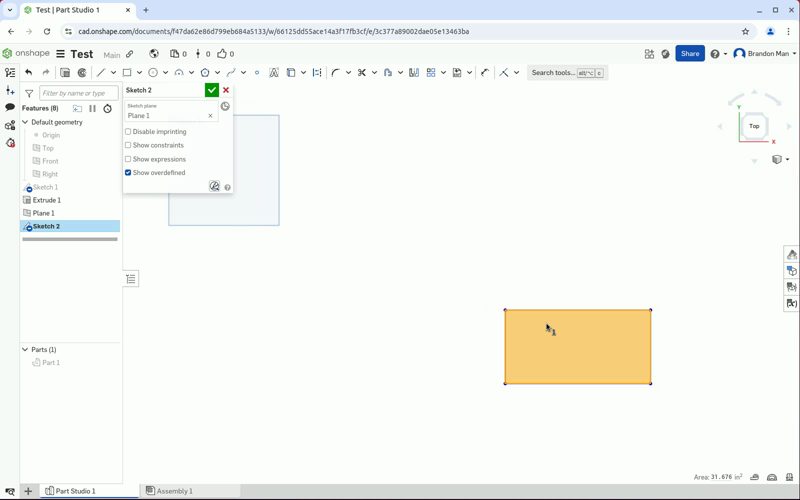
scroll(-6)
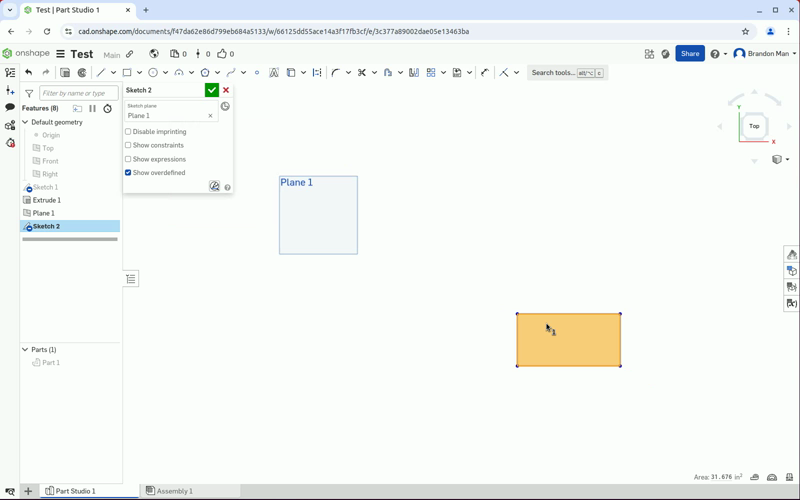
scroll(-6)
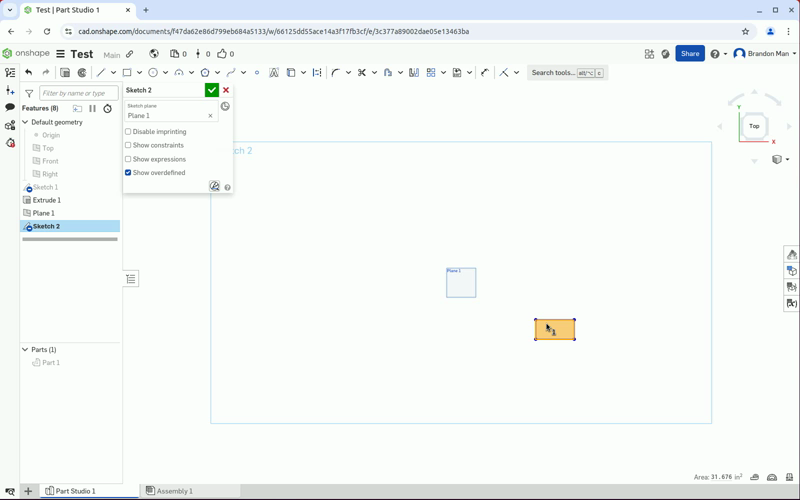
mouse_move(73, 352)
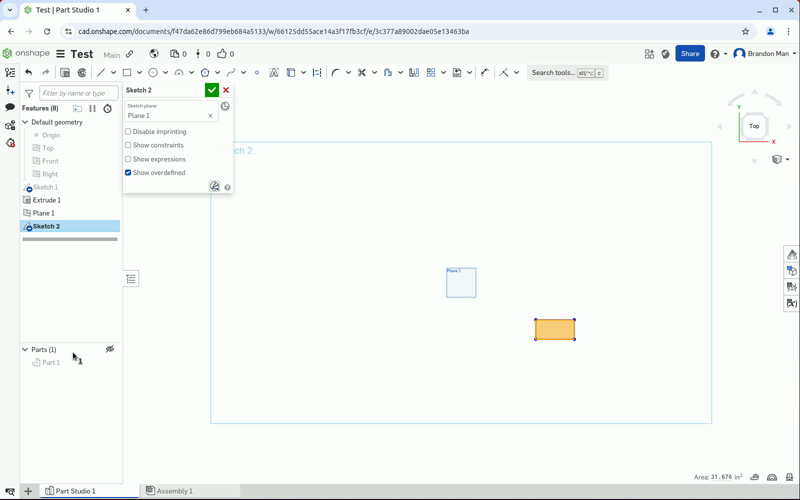
key(shift+y)
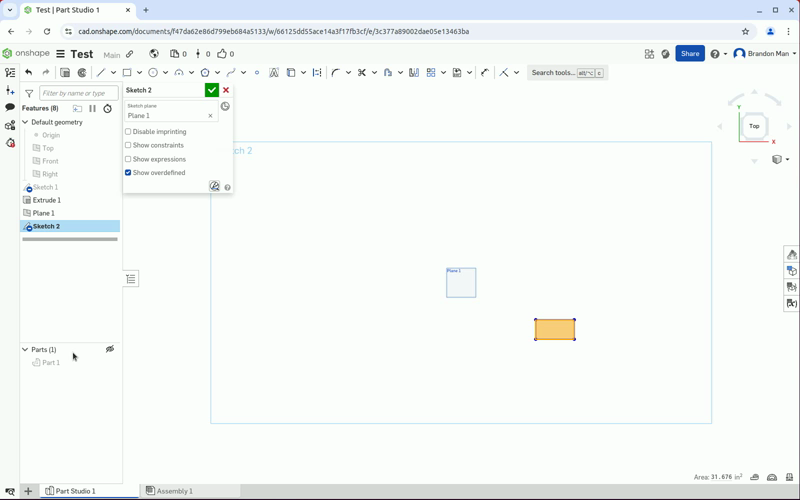
key(shift+e)
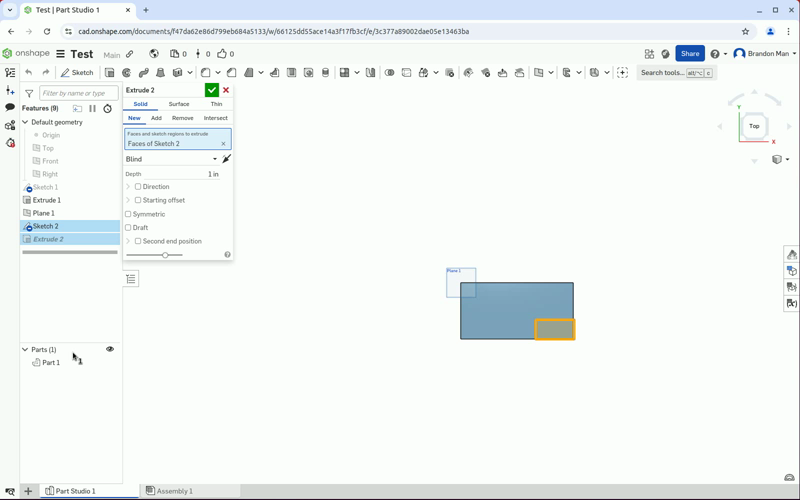
mouse_move(143, 106)
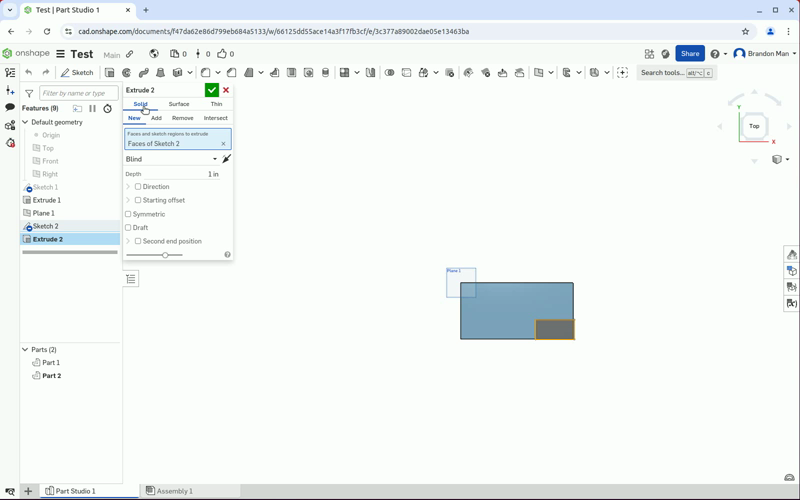
click(143, 106)
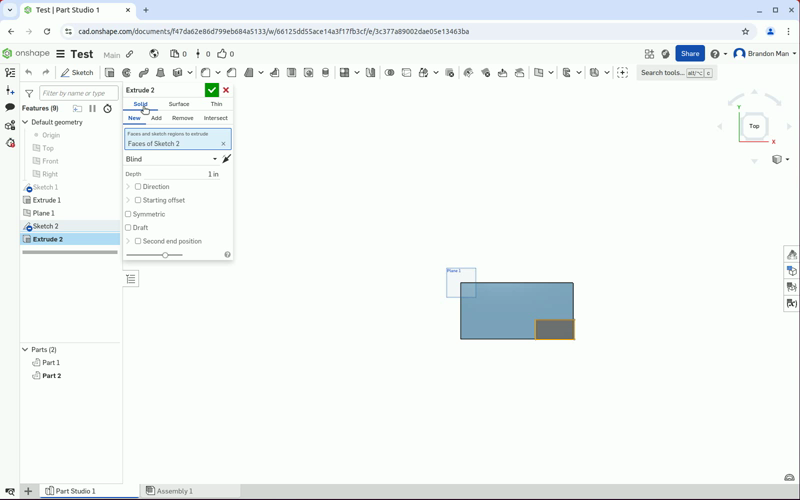
mouse_move(186, 120)
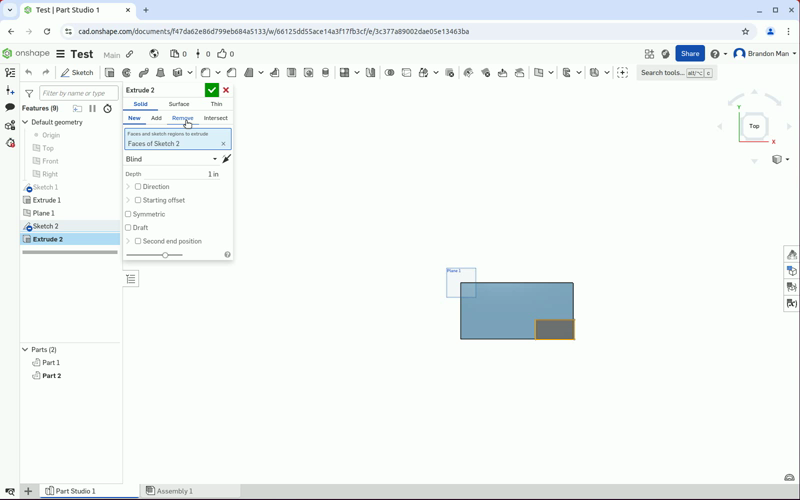
click(186, 120)
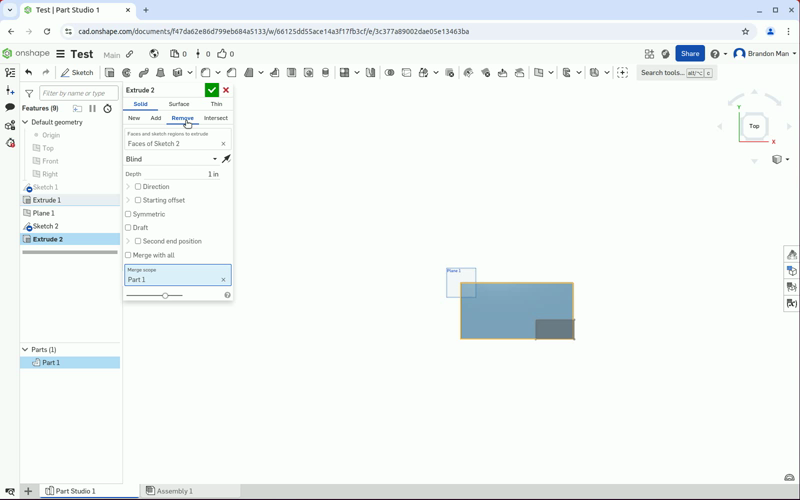
key(tab, 4)
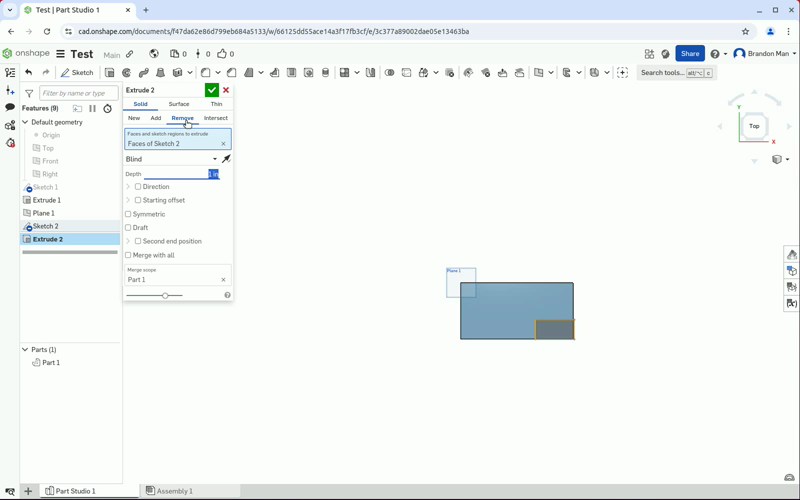
text(3.851)
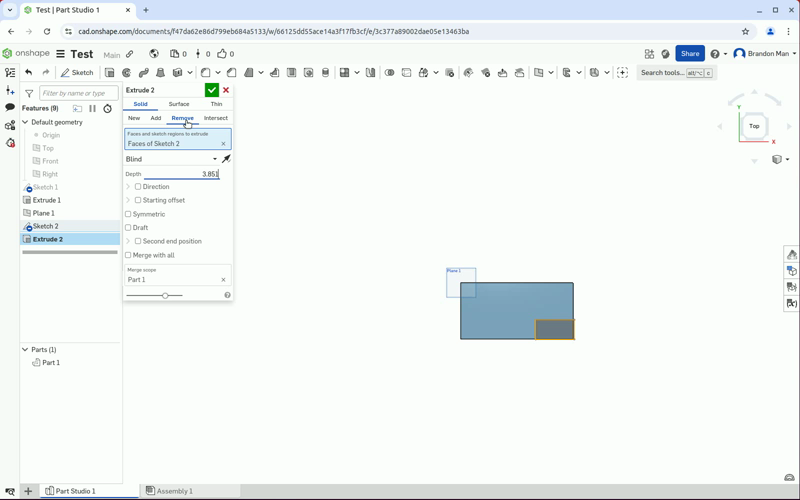
key(tab, 6)
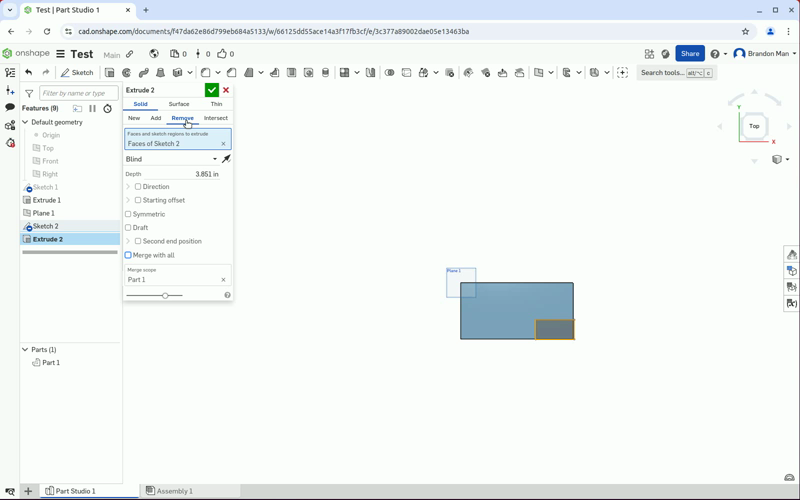
key(space)
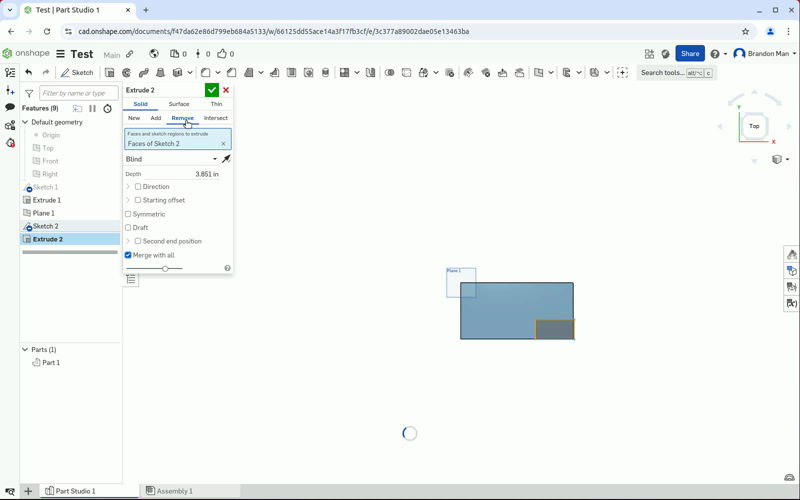
key(enter)
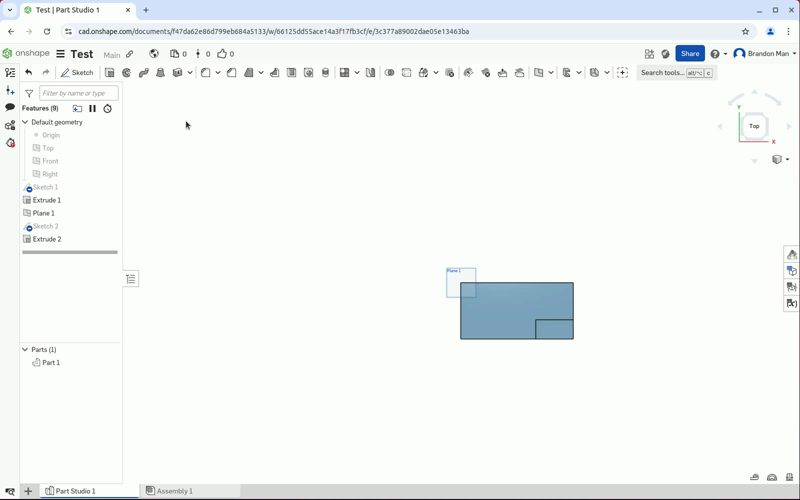
key(shift+h)
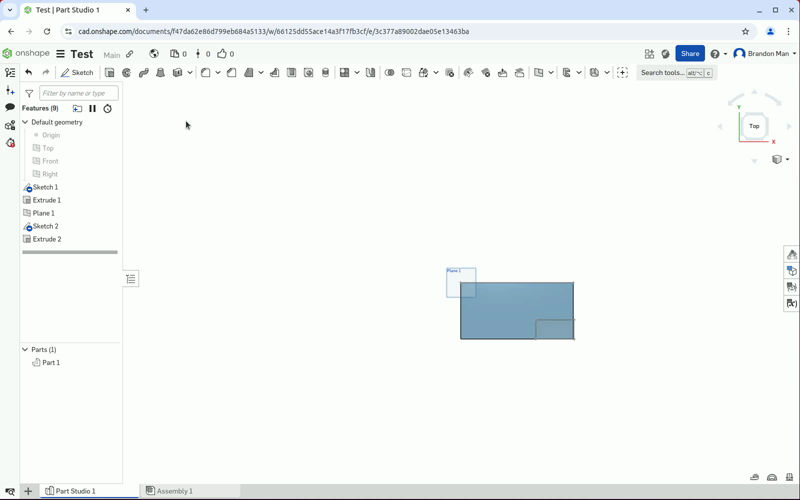
key(shift+h)
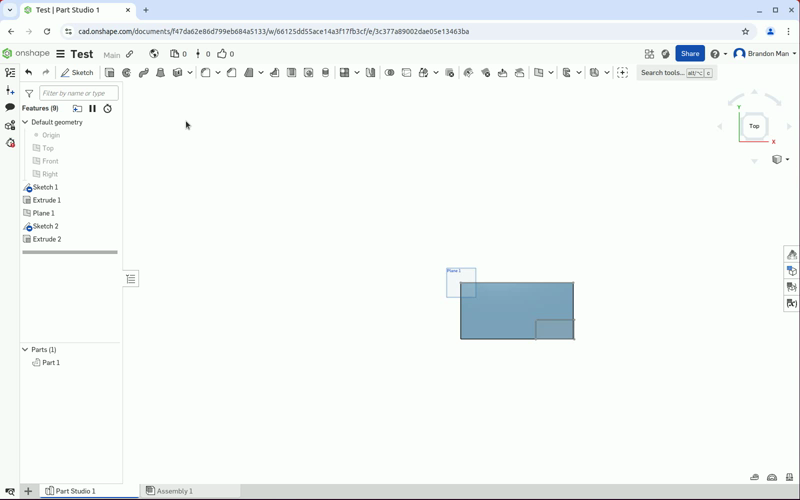
key(shift+7)
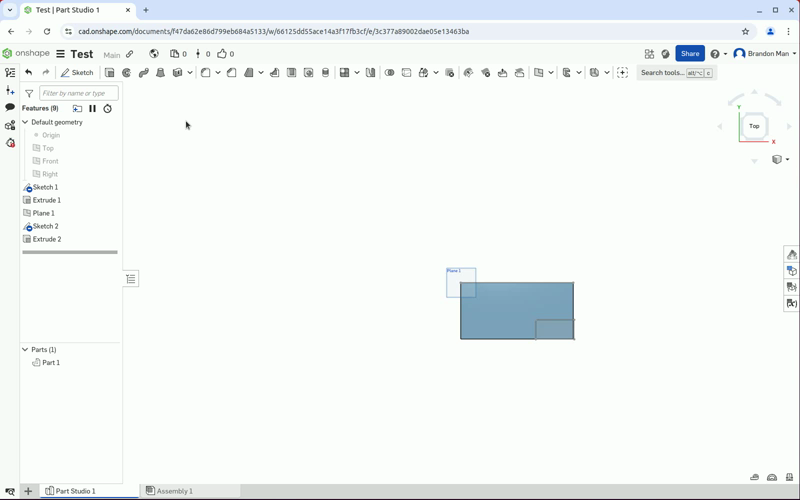
key(up, 3)
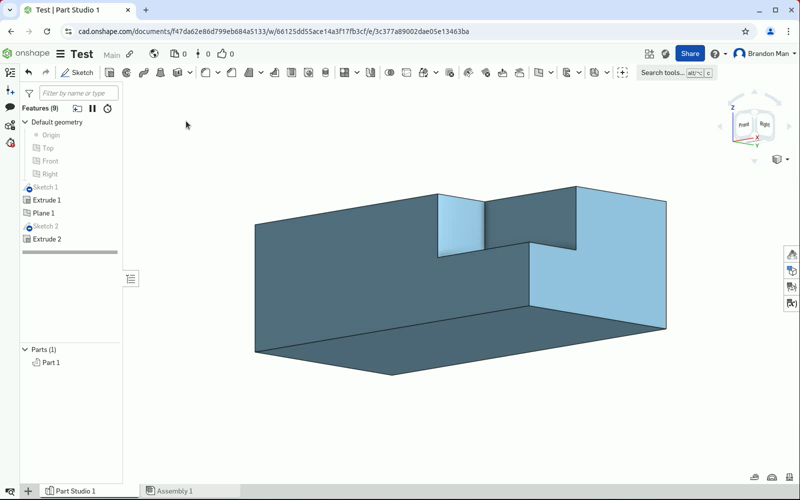
key(left, 3)
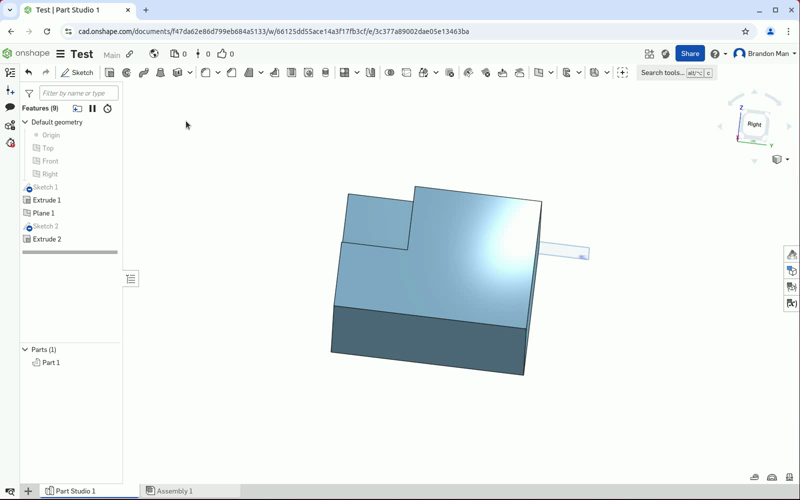
key(right, 3)
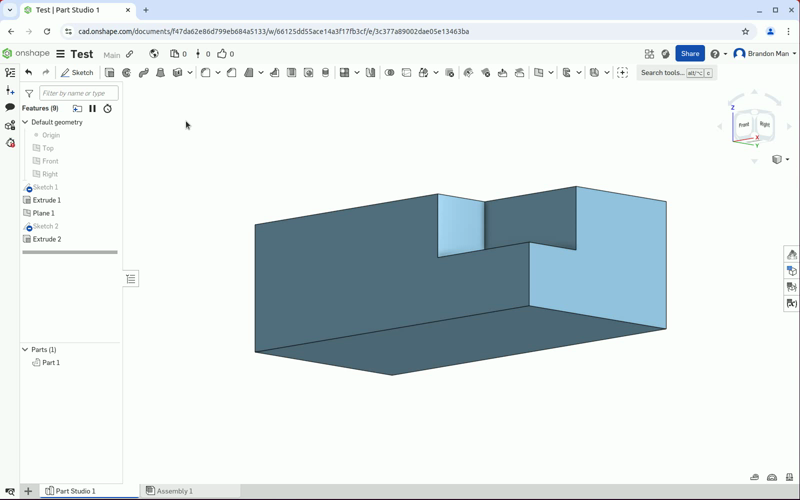
key(down, 3)
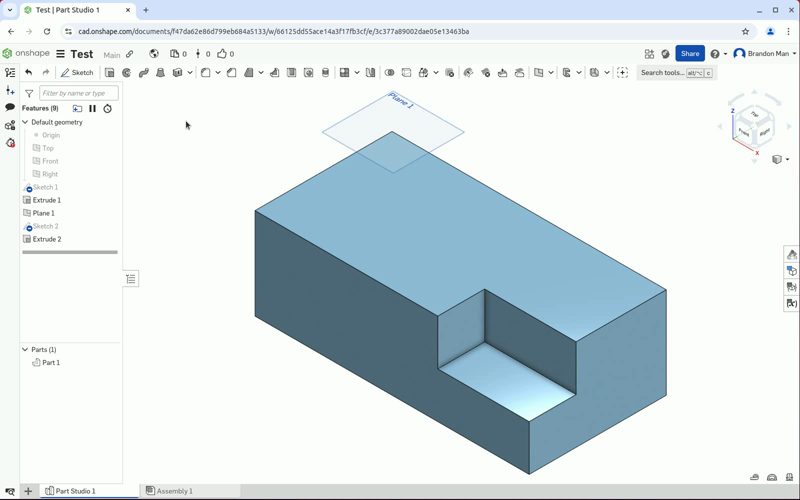
mouse_move(73, 189)
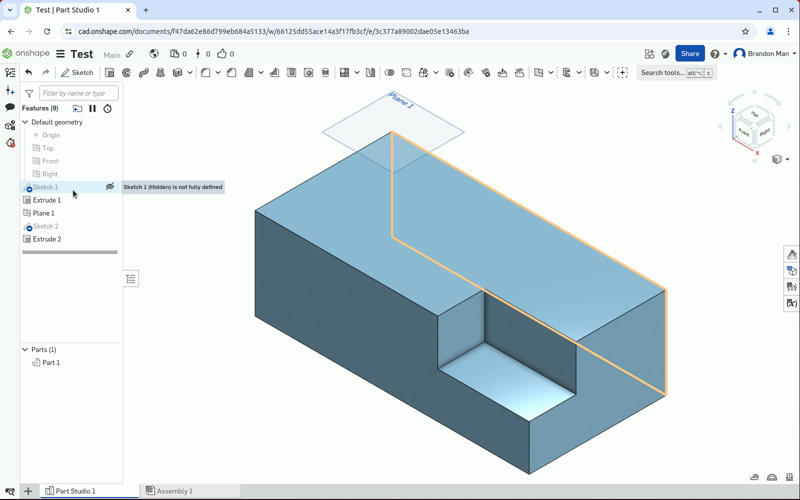
click(73, 189)